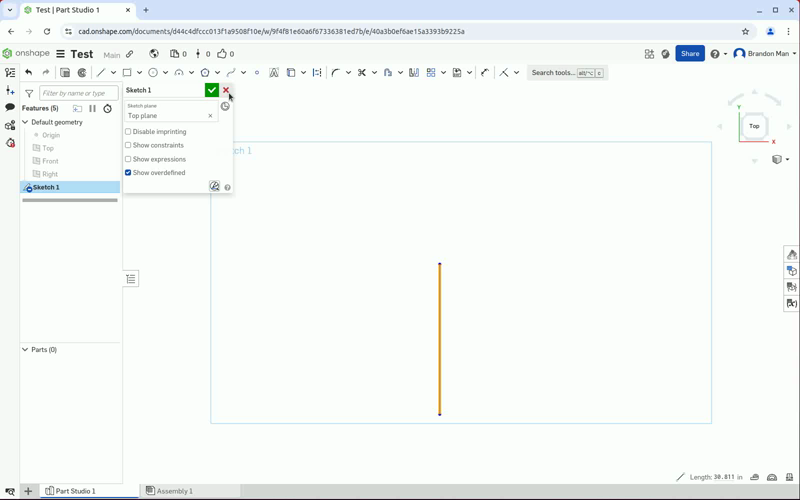
key(shift+h)
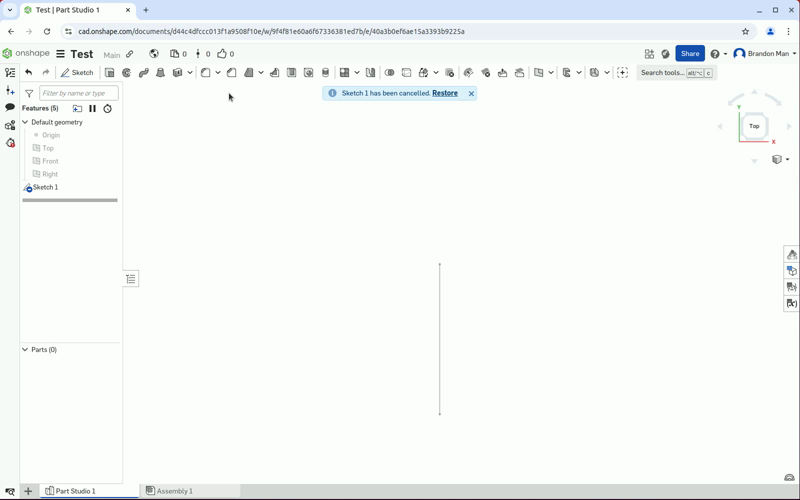
mouse_move(73, 352)
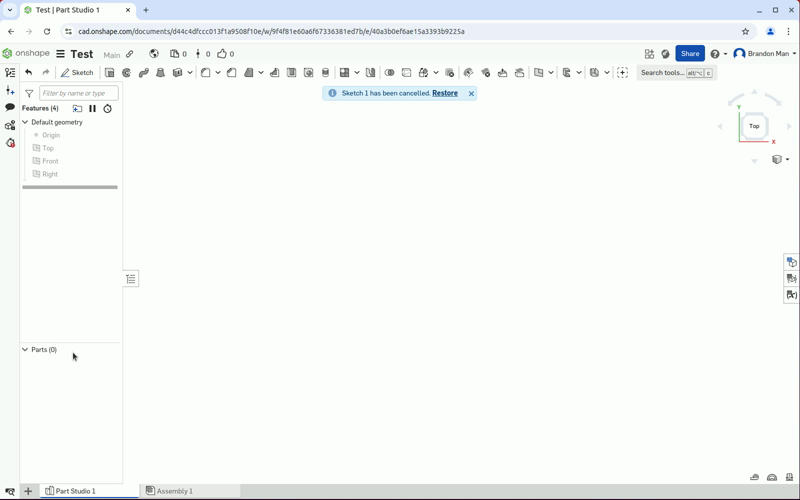
key(y)
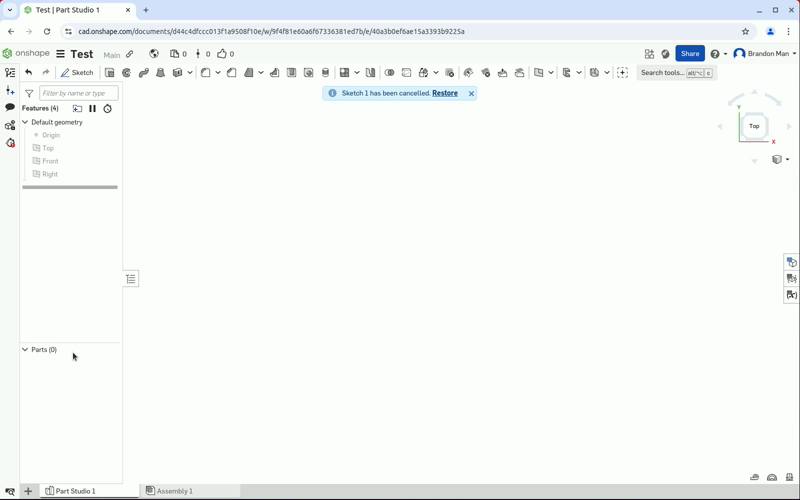
key(shift+p)
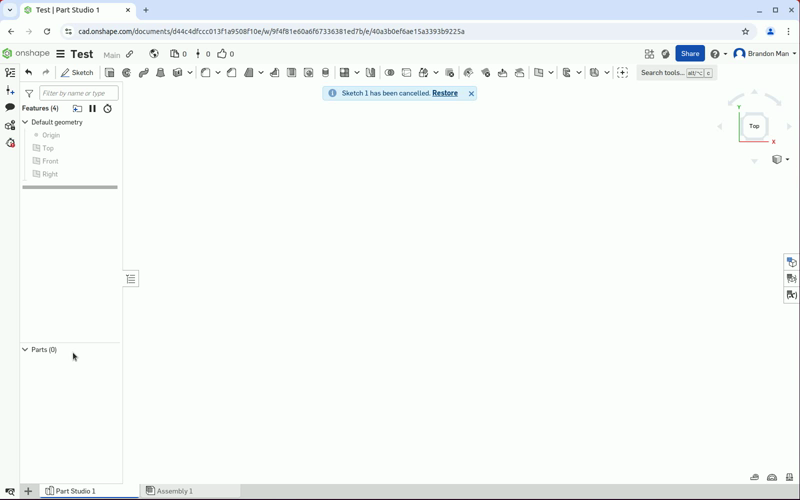
key(space)
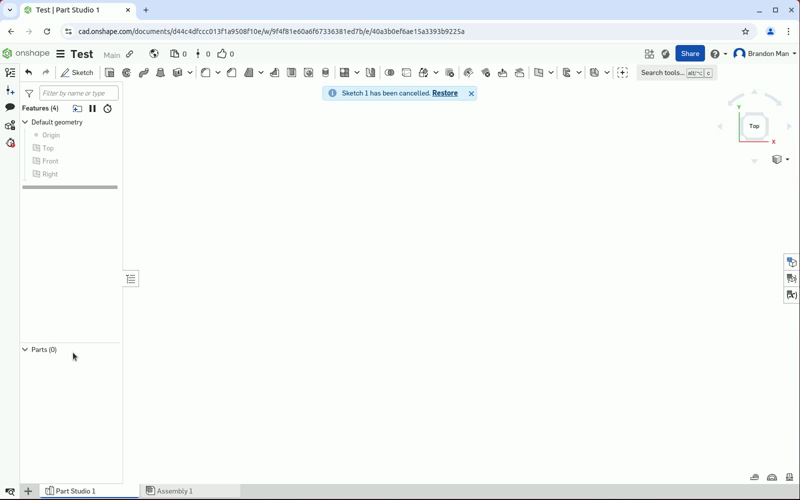
key_down(shift)
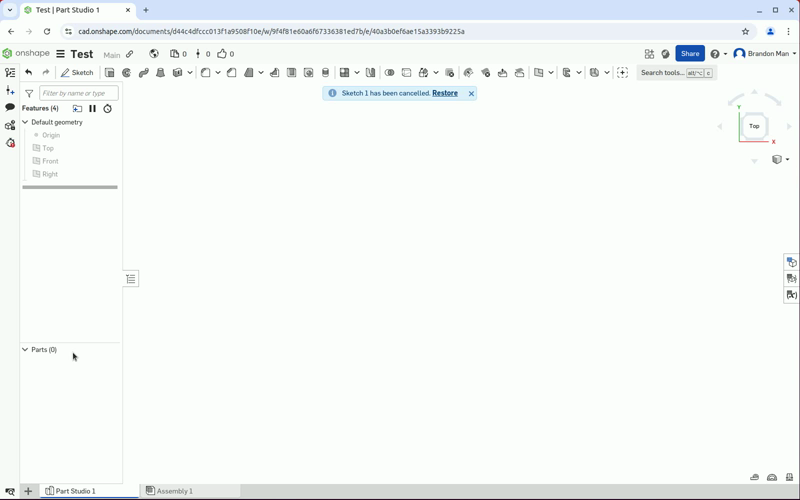
key(up)
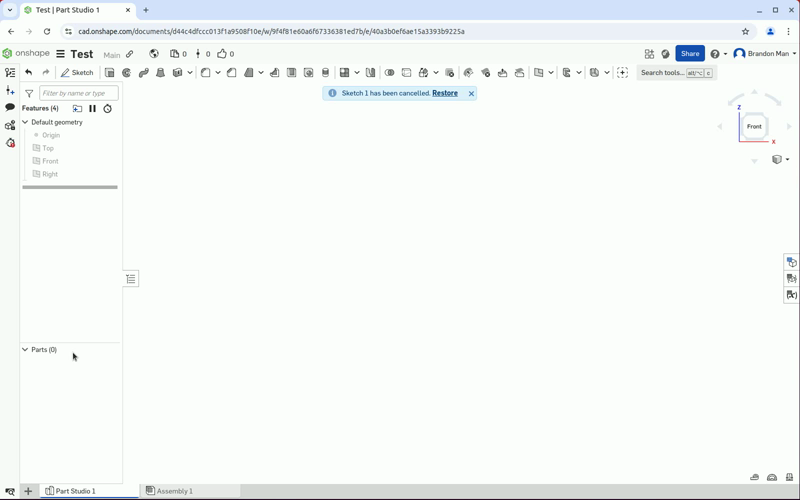
key_up(shift)
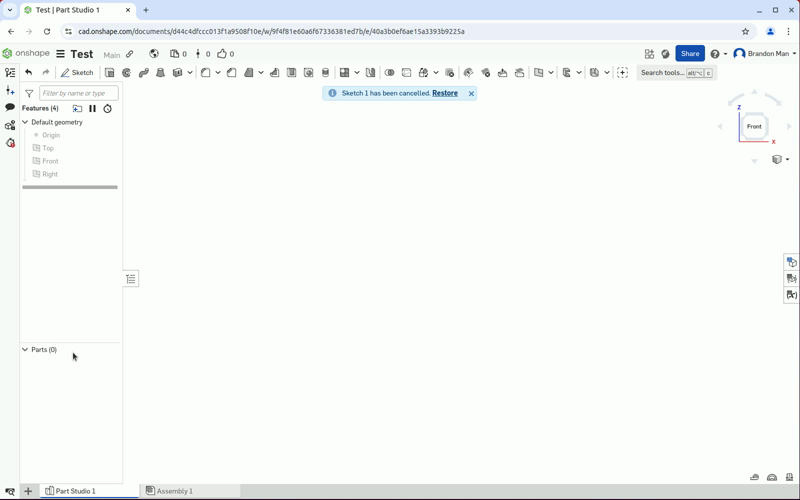
key(space)
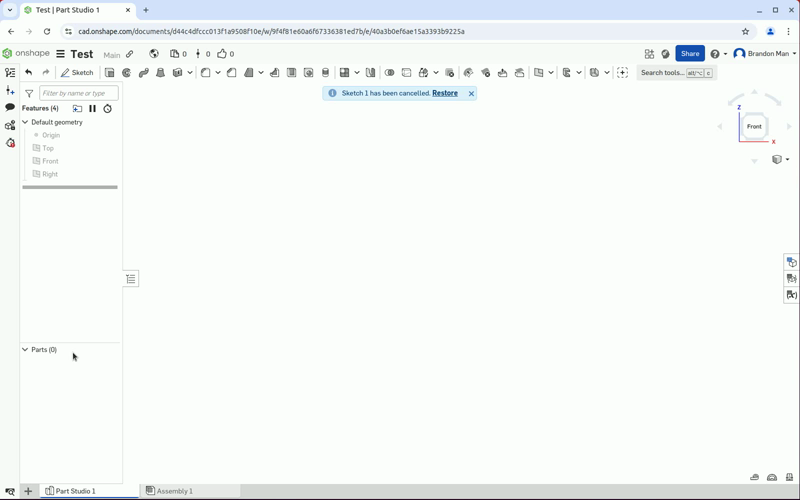
key_down(shift)
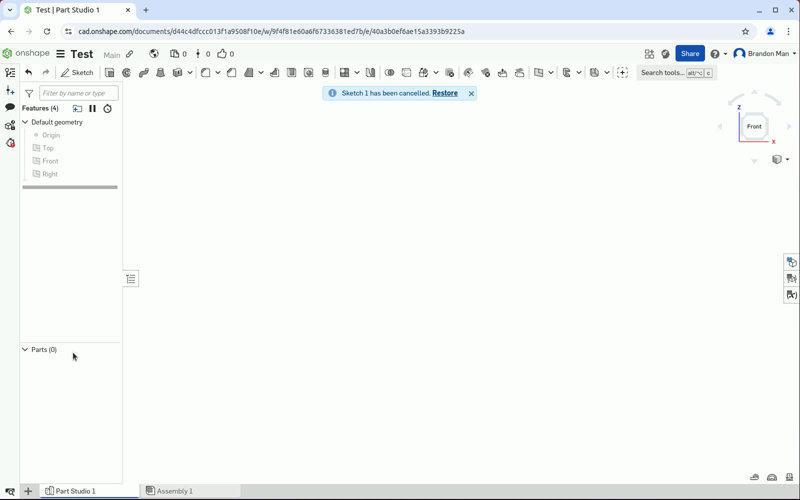
key(left)
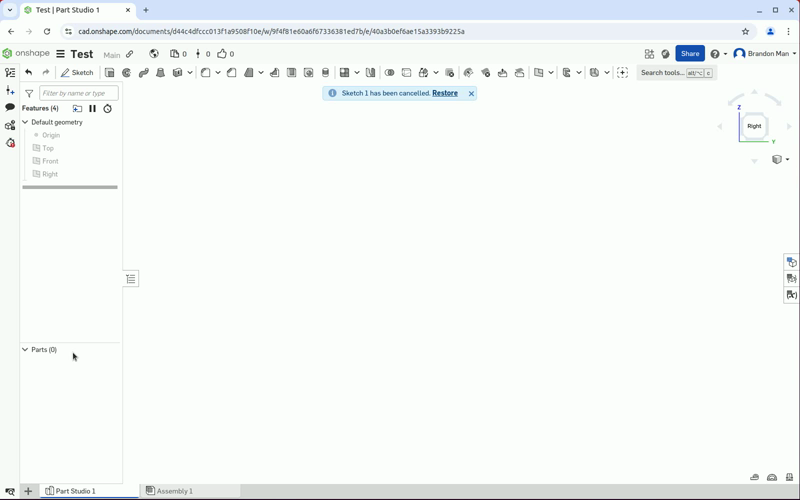
key_up(shift)
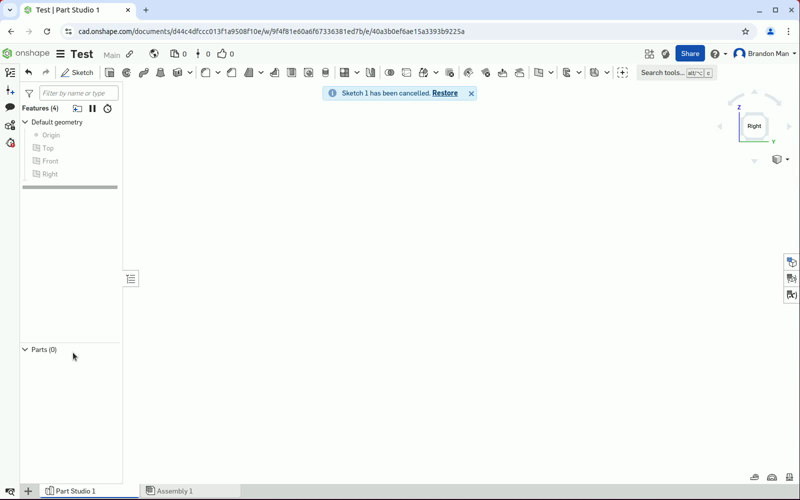
mouse_move(73, 352)
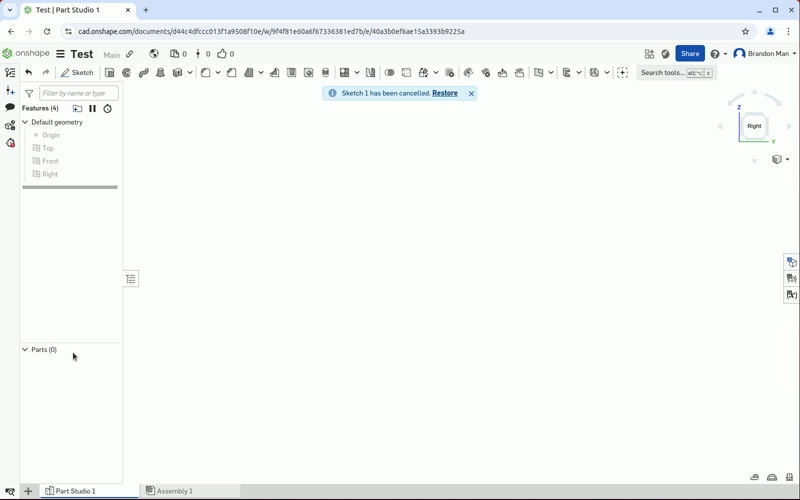
key(shift+y)
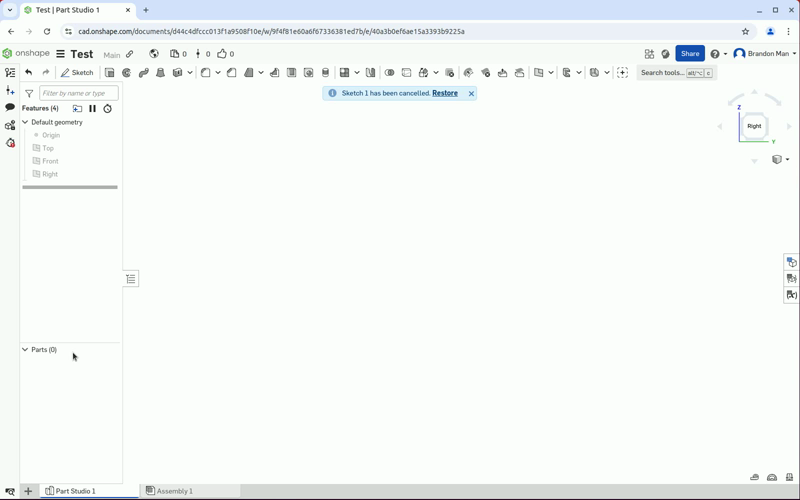
key(shift+s)
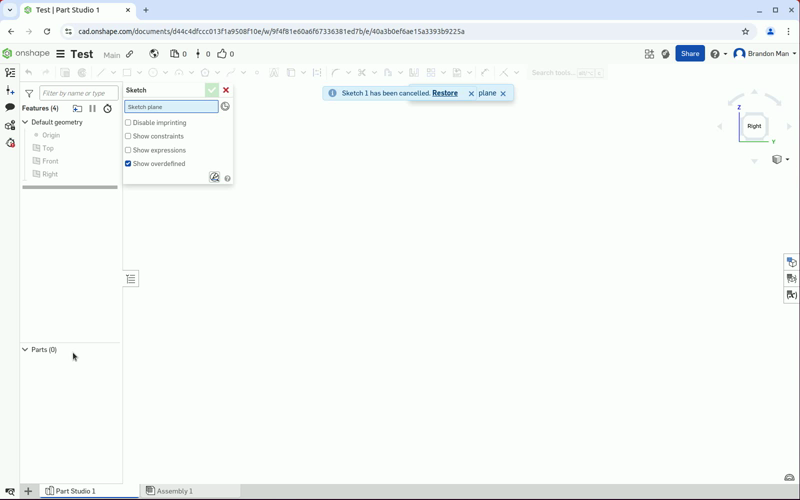
mouse_move(73, 176)
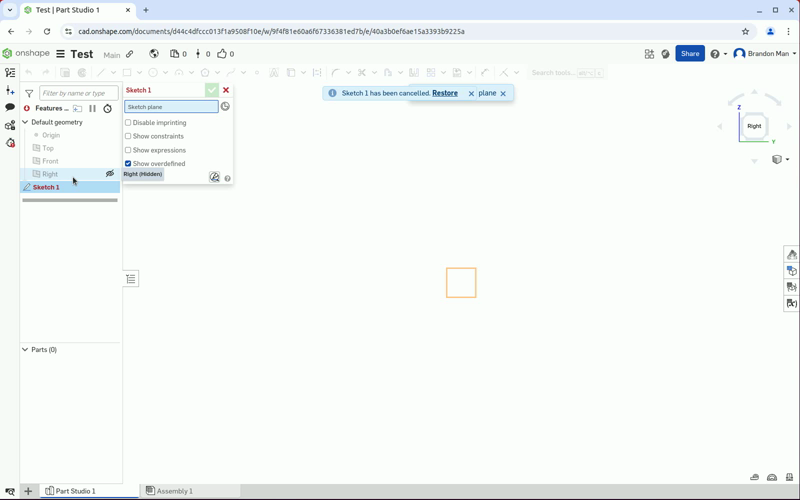
click(73, 176)
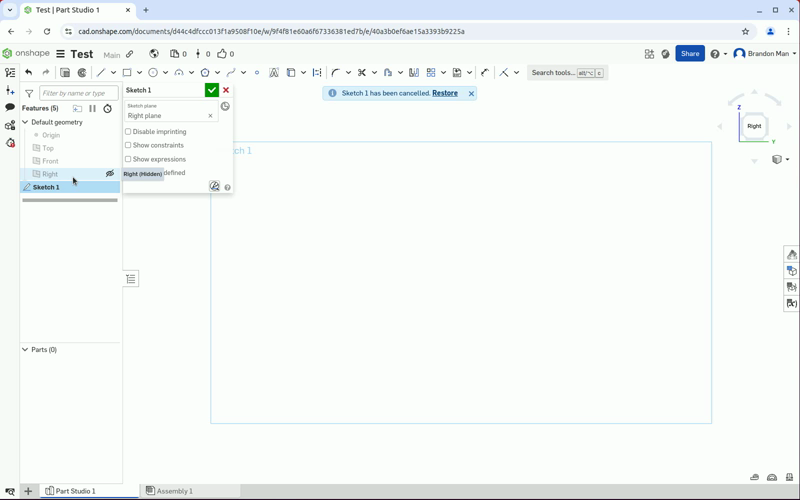
mouse_move(73, 352)
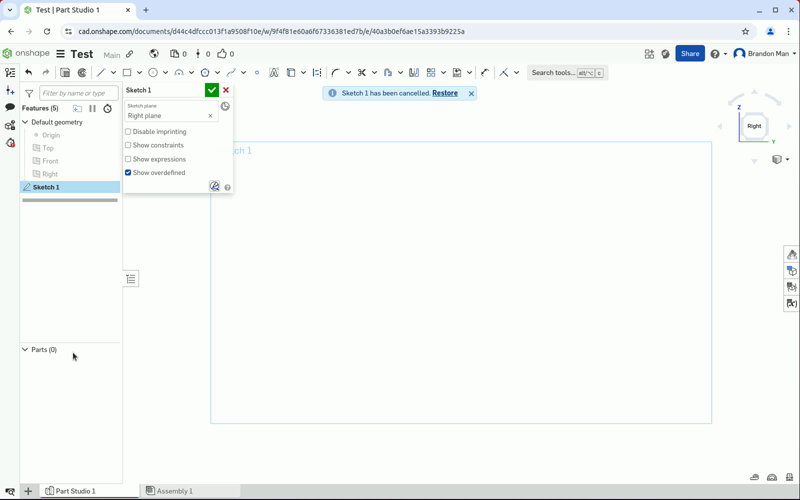
key(y)
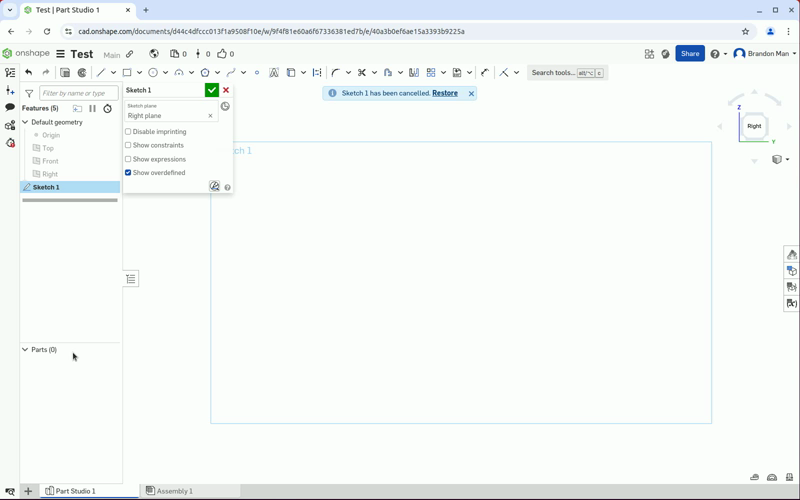
key(l)
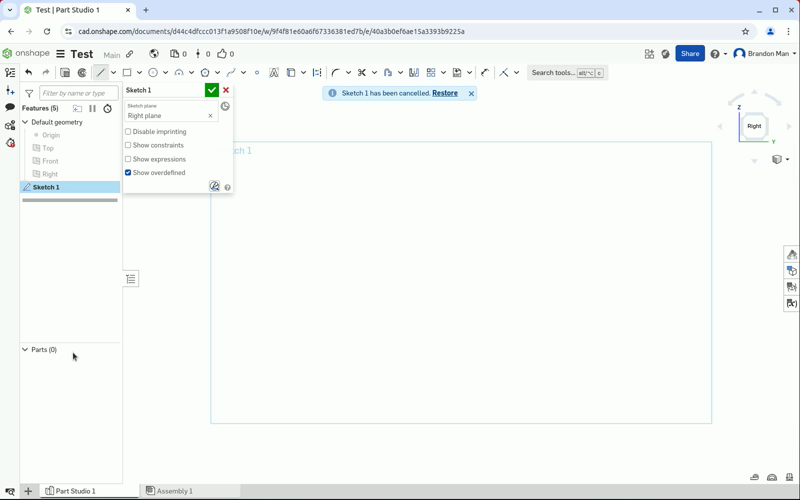
key_down(shift)
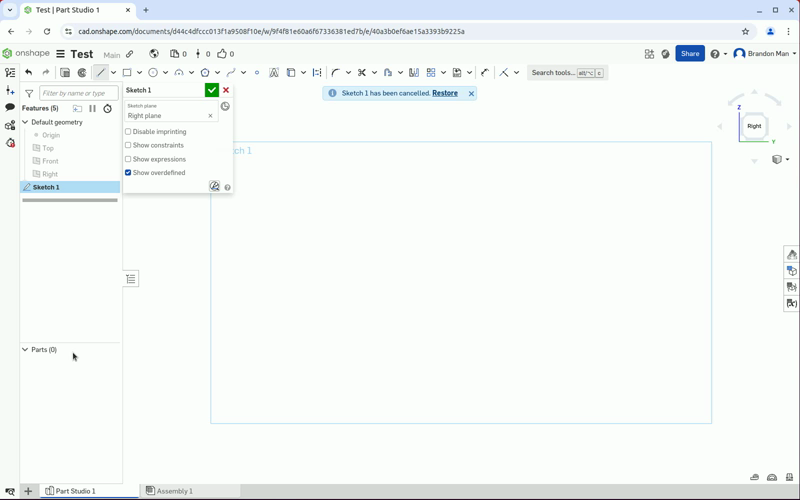
mouse_move(460, 395)
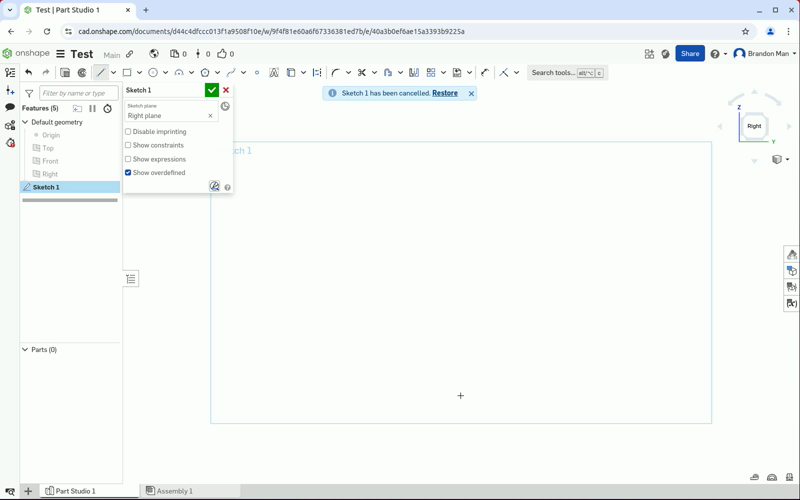
click(460, 395)
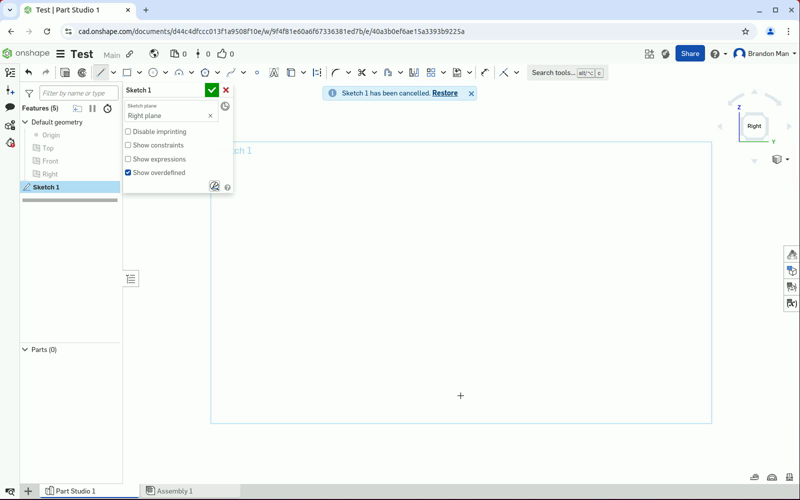
key_up(shift)
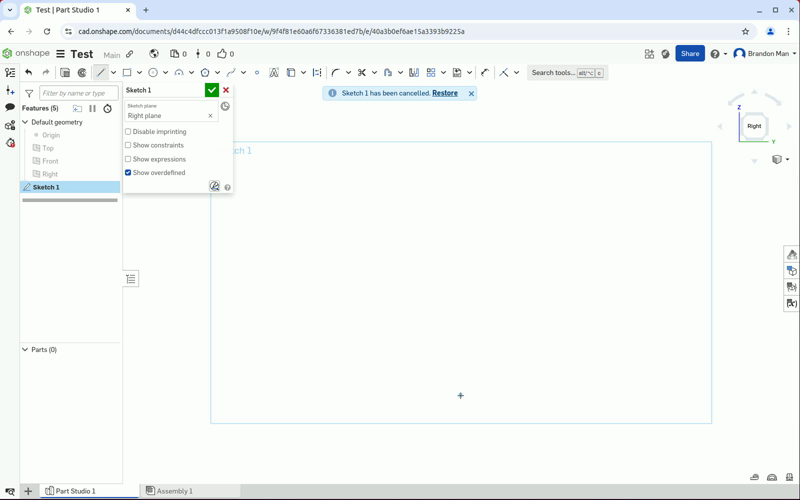
key_down(shift)
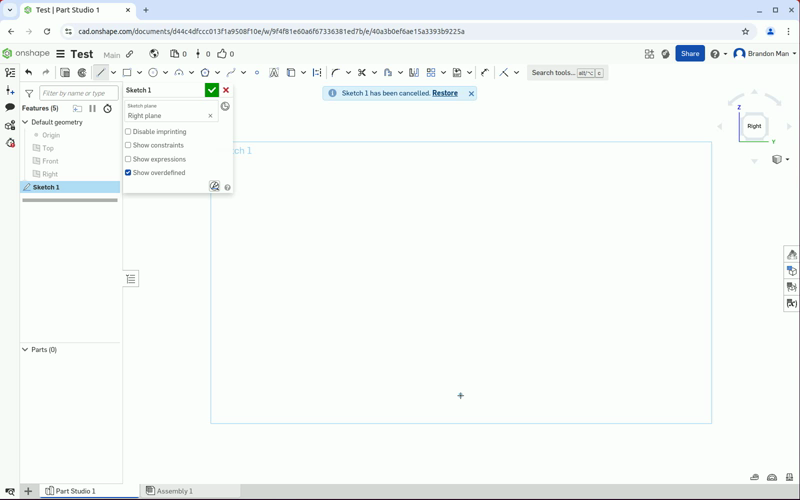
mouse_move(490, 395)
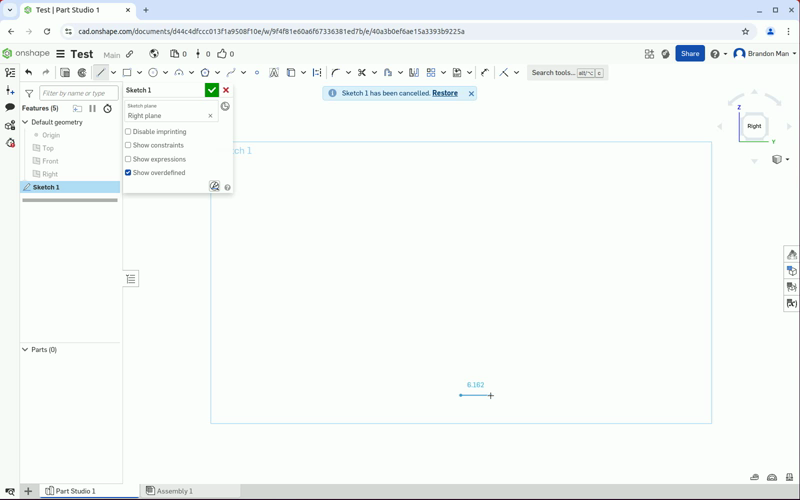
mouse_move(486, 395)
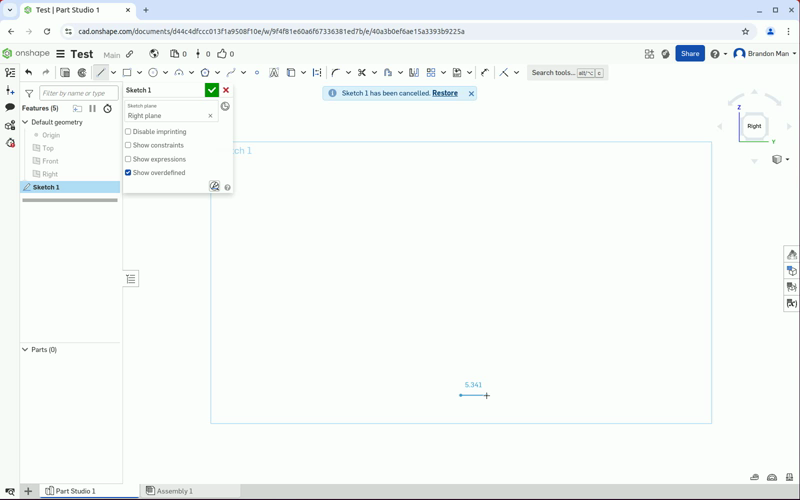
click(486, 395)
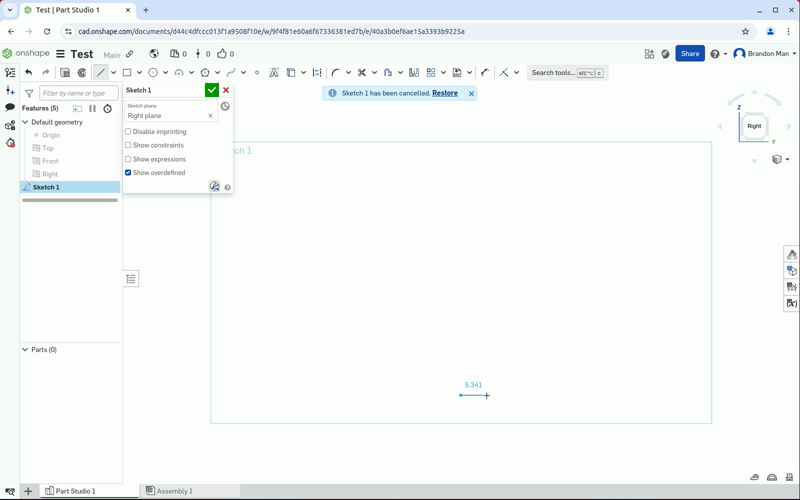
key_up(shift)
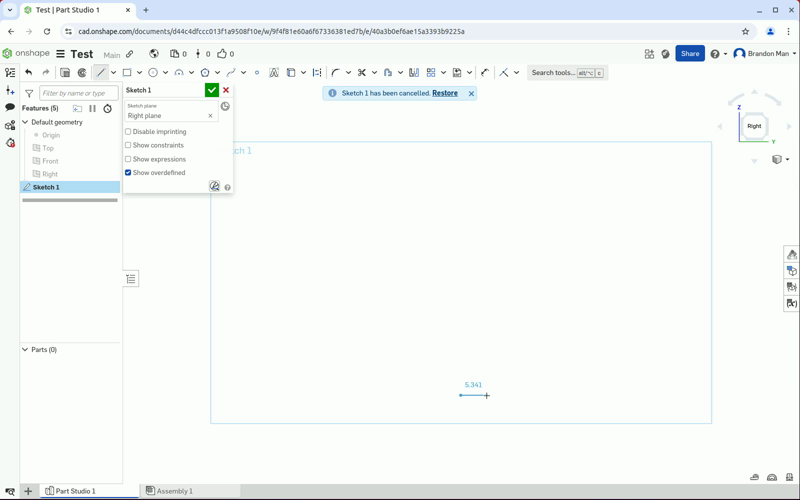
key_down(shift)
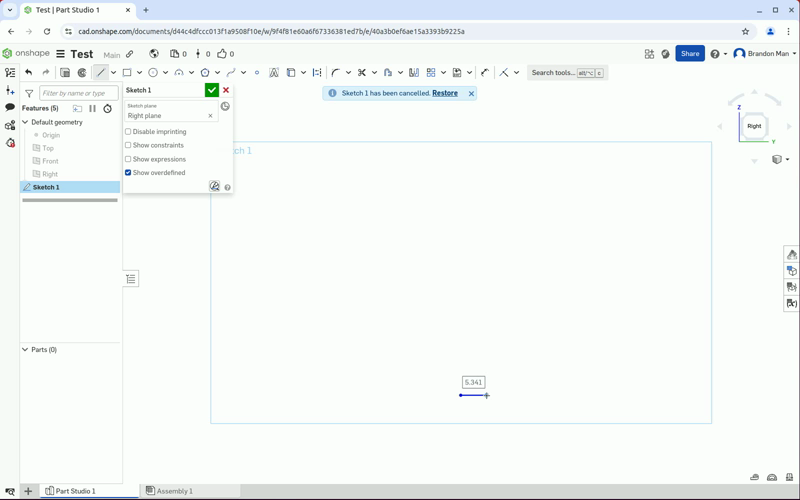
mouse_move(486, 171)
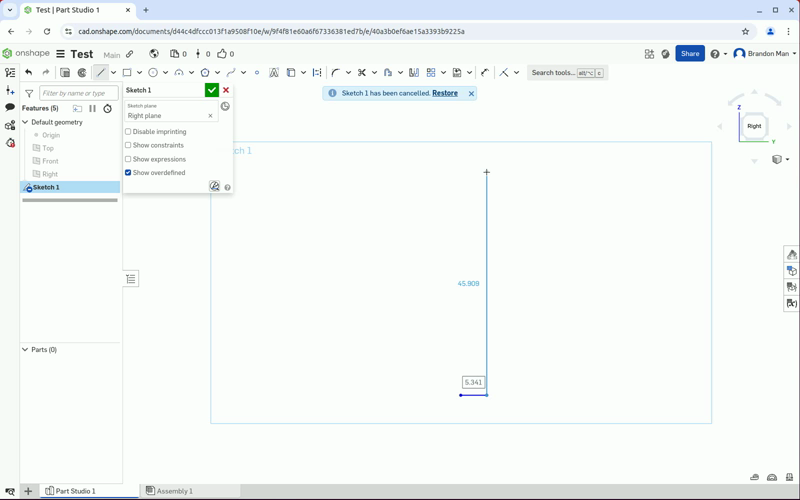
click(486, 171)
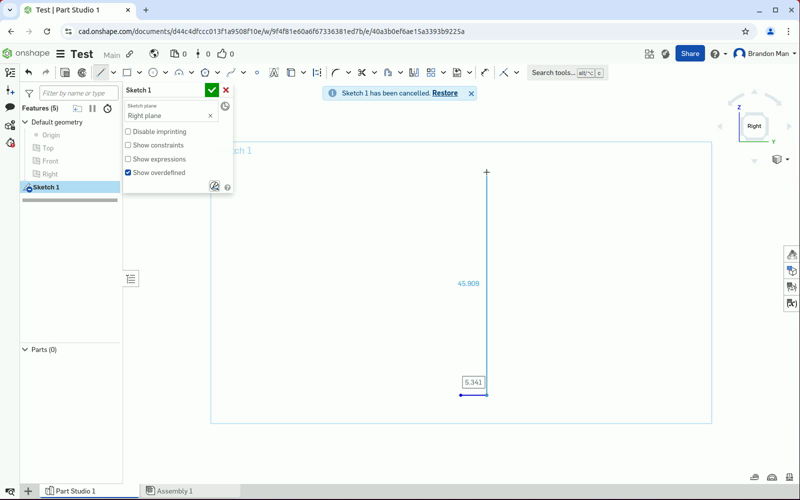
key_up(shift)
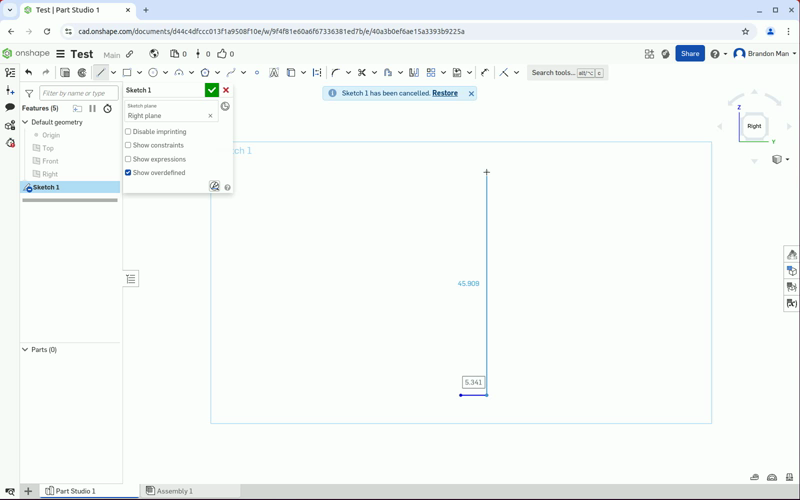
key_down(shift)
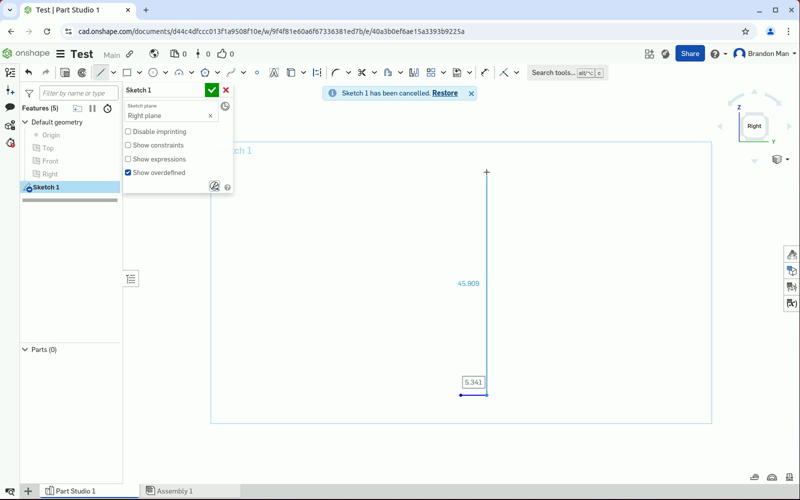
mouse_move(516, 171)
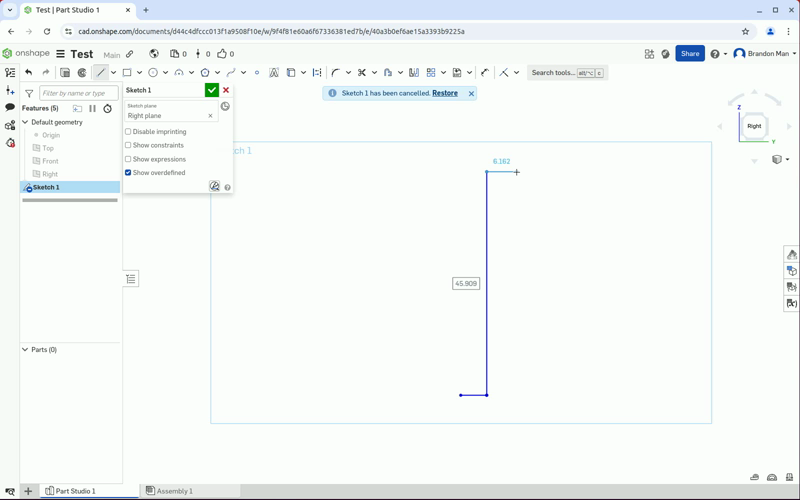
mouse_move(460, 171)
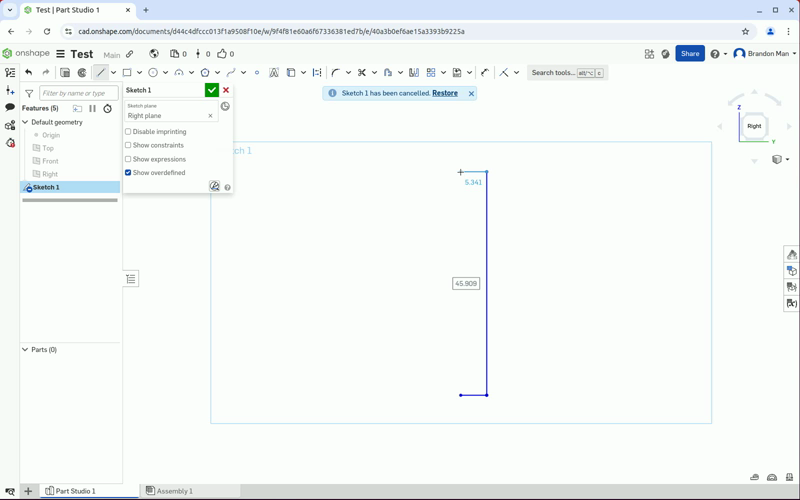
click(460, 171)
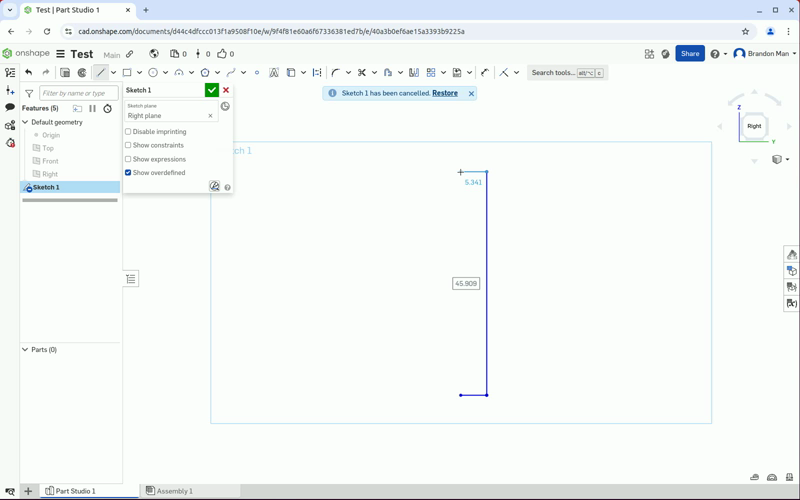
key_up(shift)
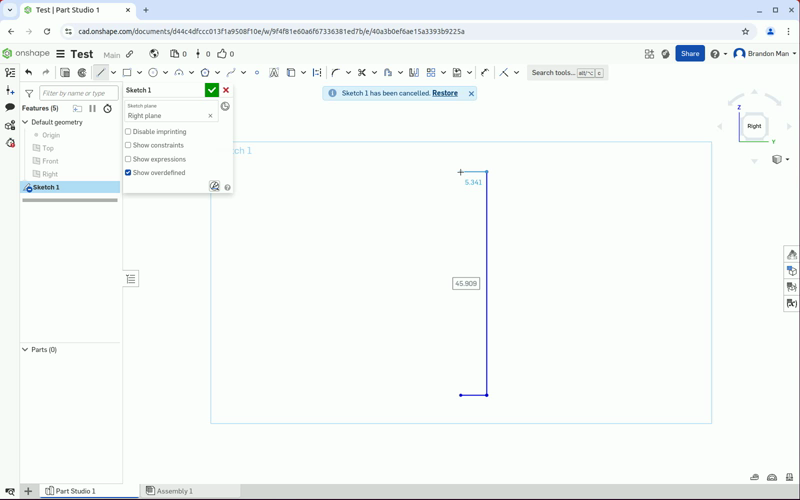
key(esc)
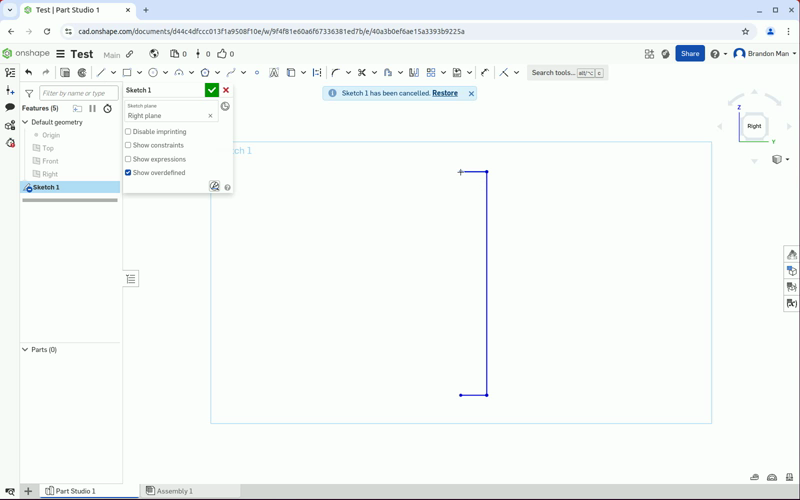
key(a)
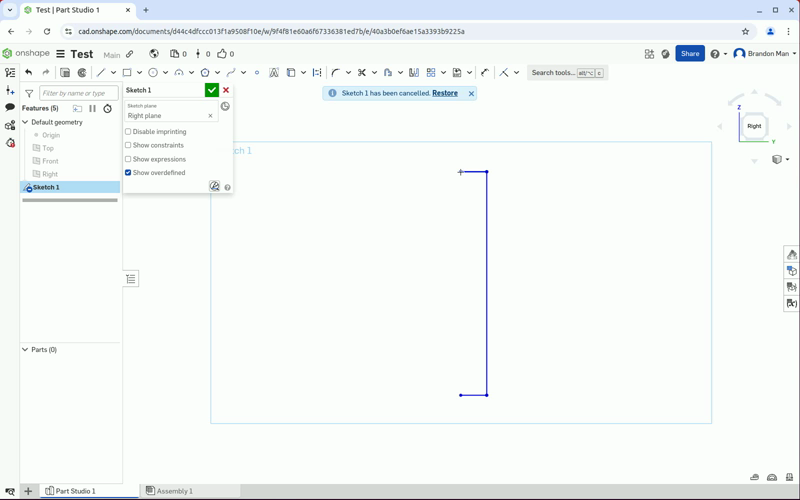
mouse_move(460, 171)
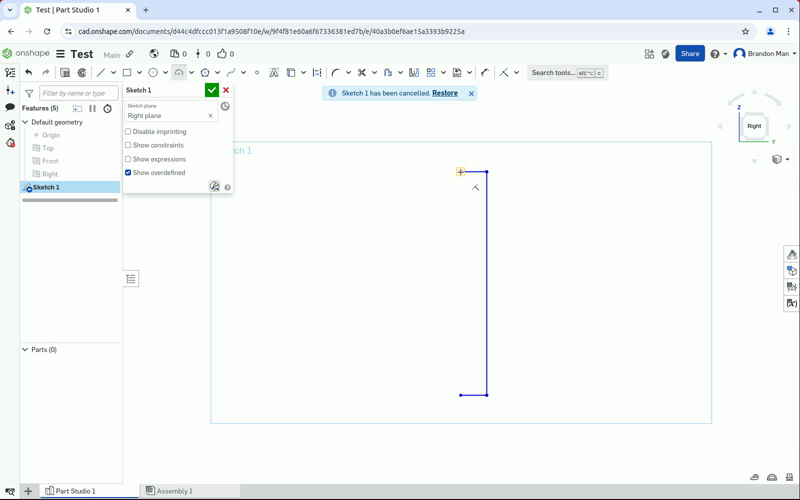
click(460, 171)
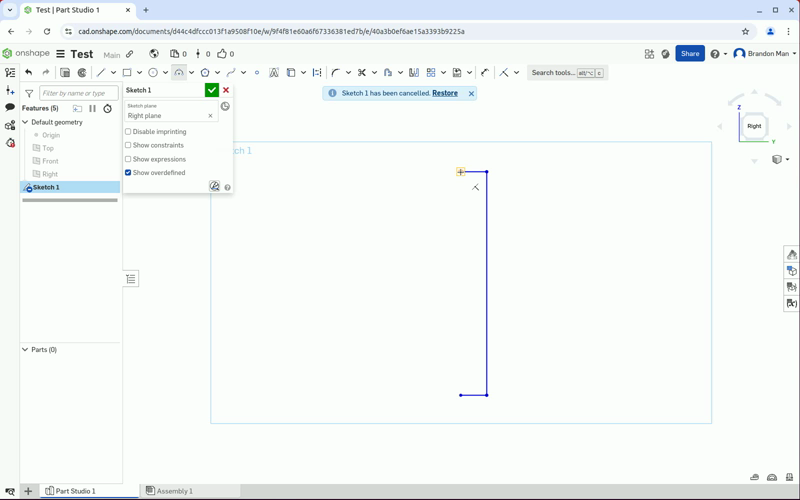
mouse_move(460, 395)
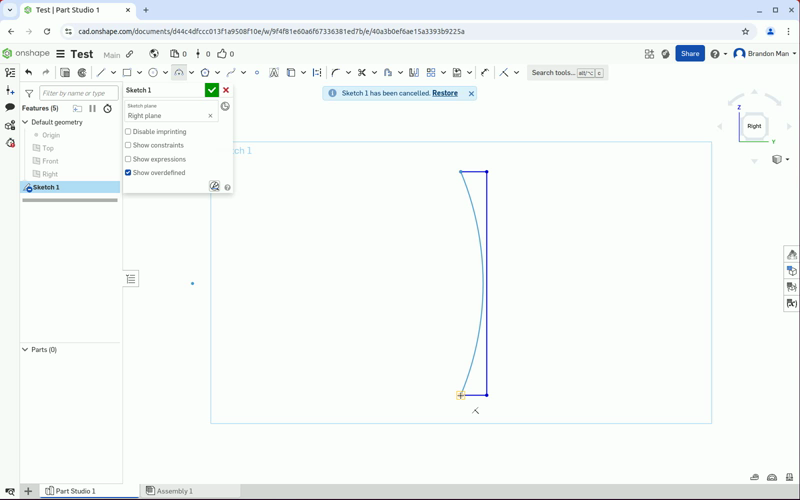
click(460, 395)
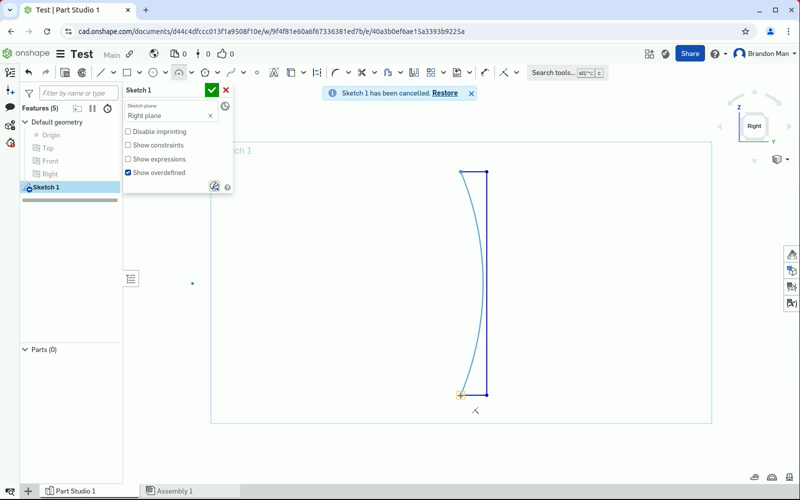
key_down(shift)
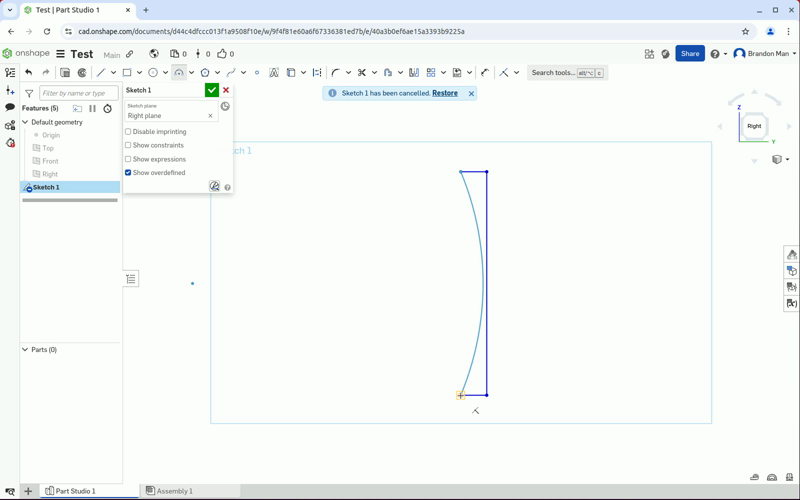
mouse_move(411, 283)
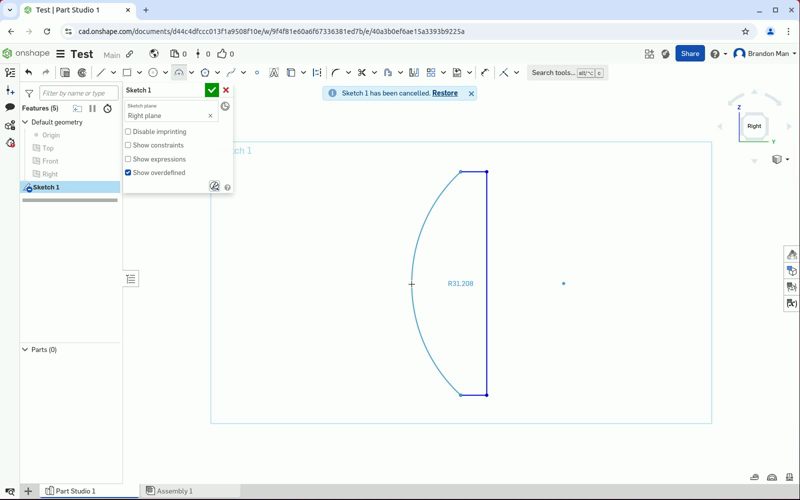
click(411, 283)
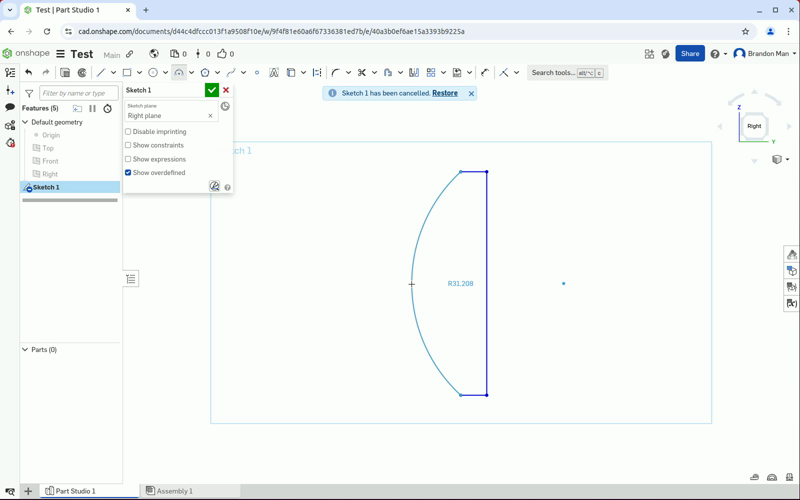
key_up(shift)
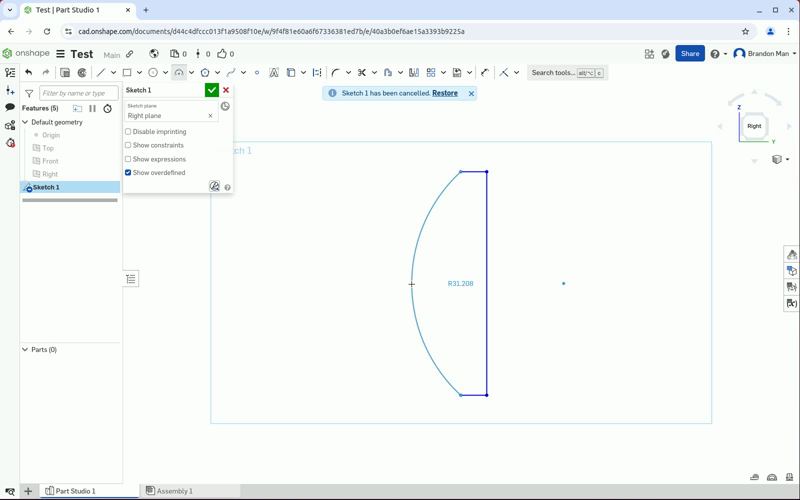
key(esc)
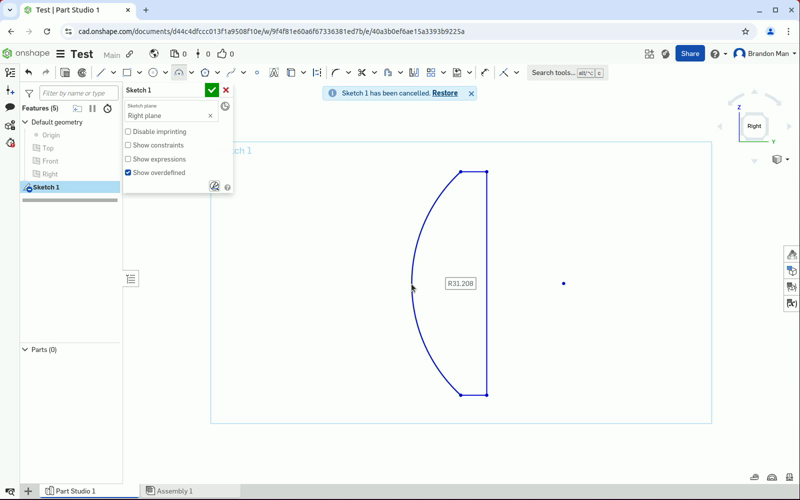
mouse_move(468, 377)
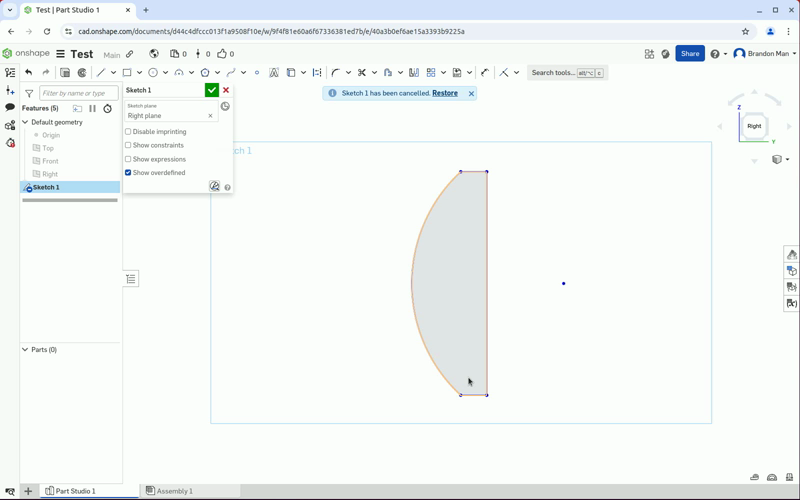
click(468, 377)
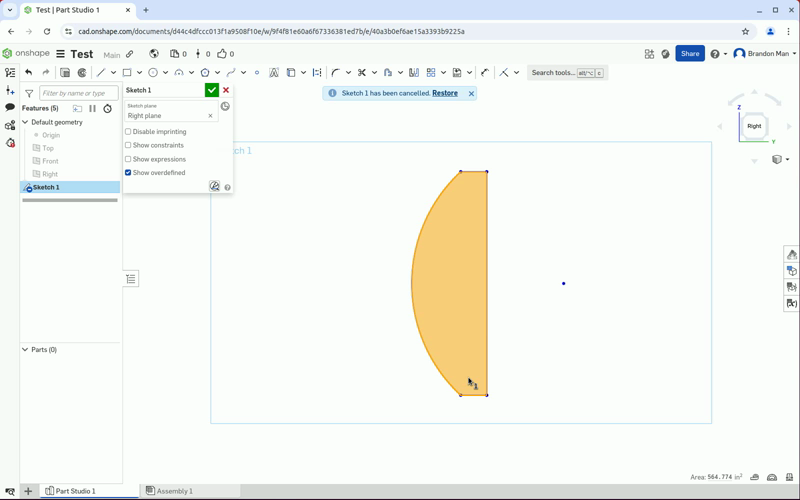
mouse_move(73, 352)
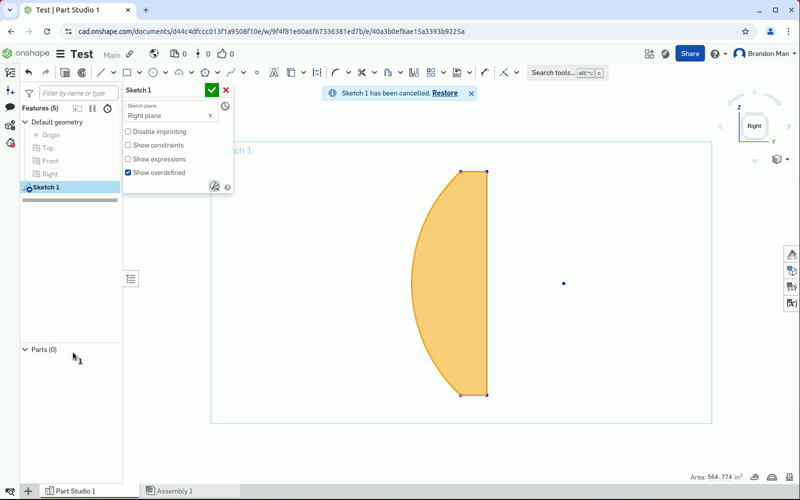
key(shift+y)
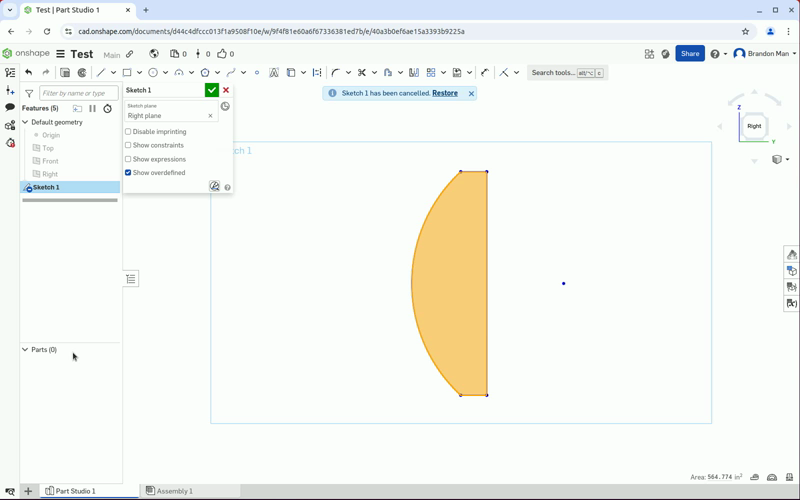
key(shift+e)
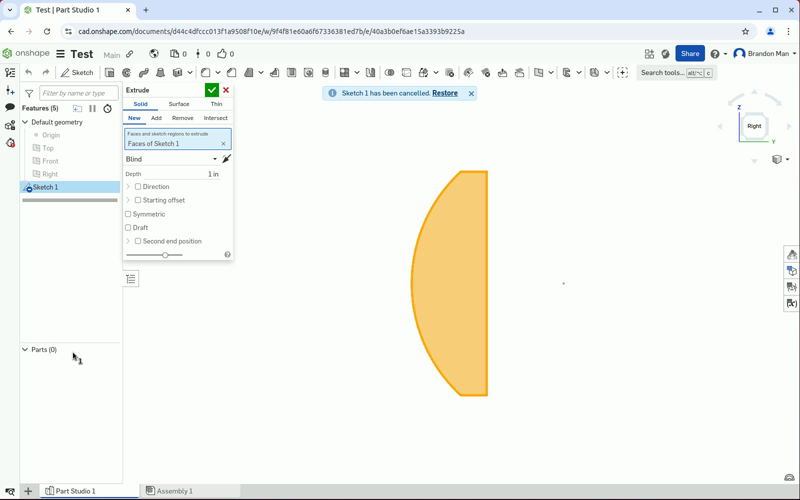
mouse_move(143, 106)
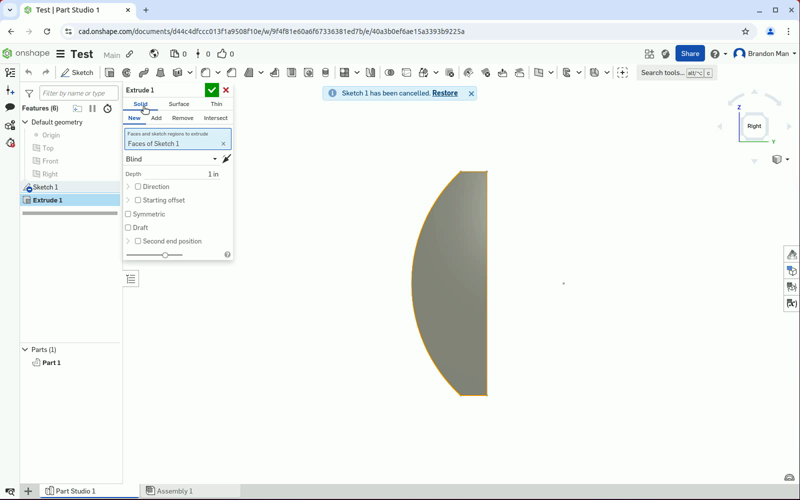
click(143, 106)
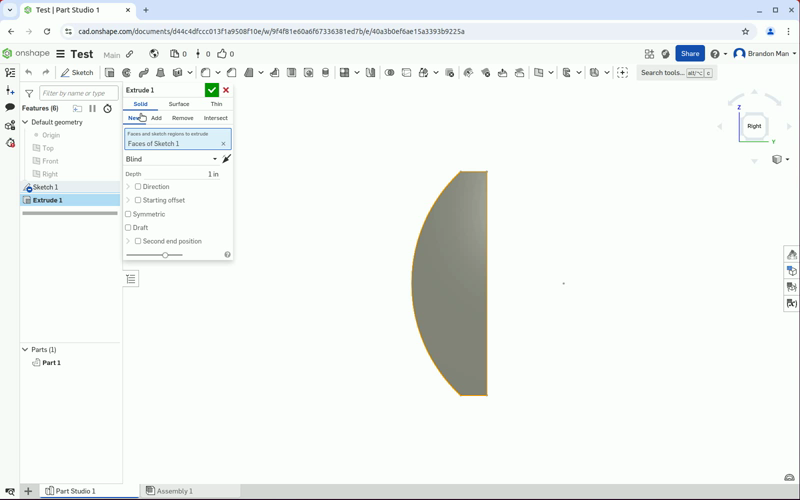
mouse_move(137, 120)
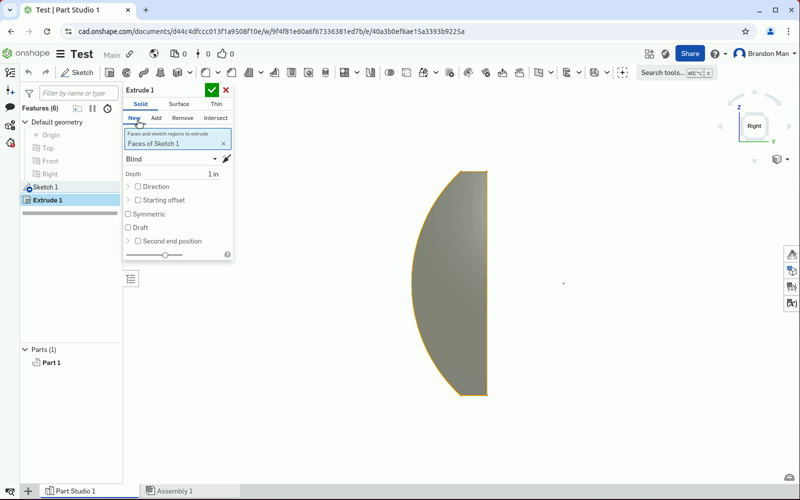
click(137, 120)
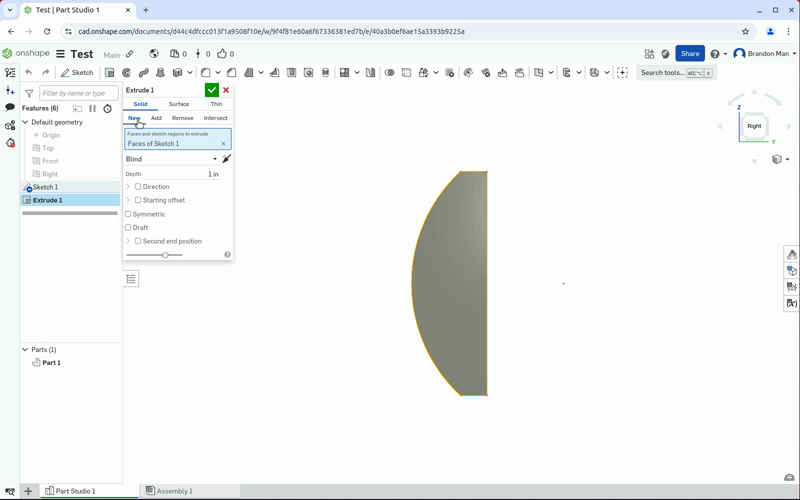
key(tab, 4)
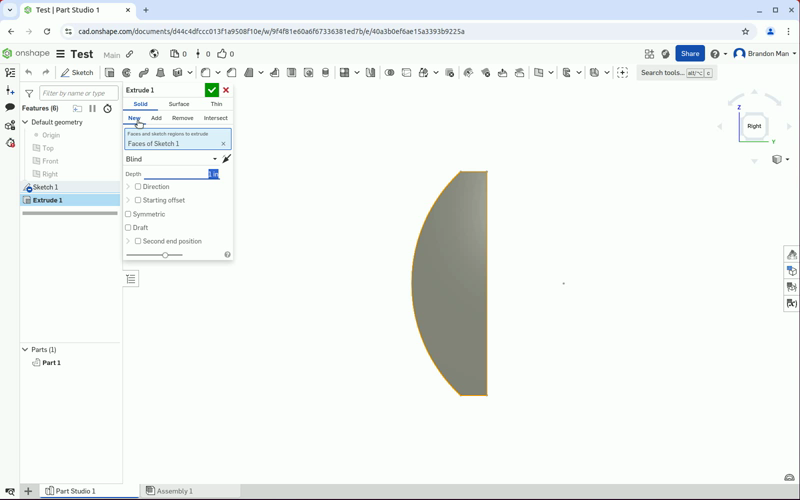
text(12.998)
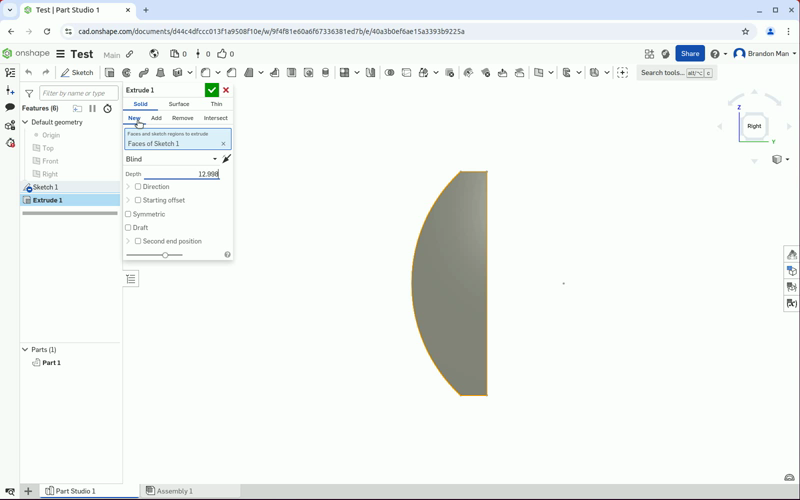
key(tab, 3)
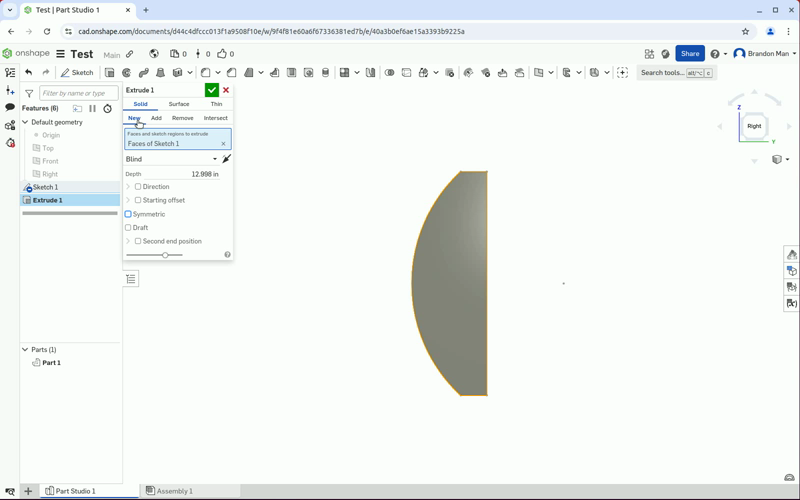
key(space)
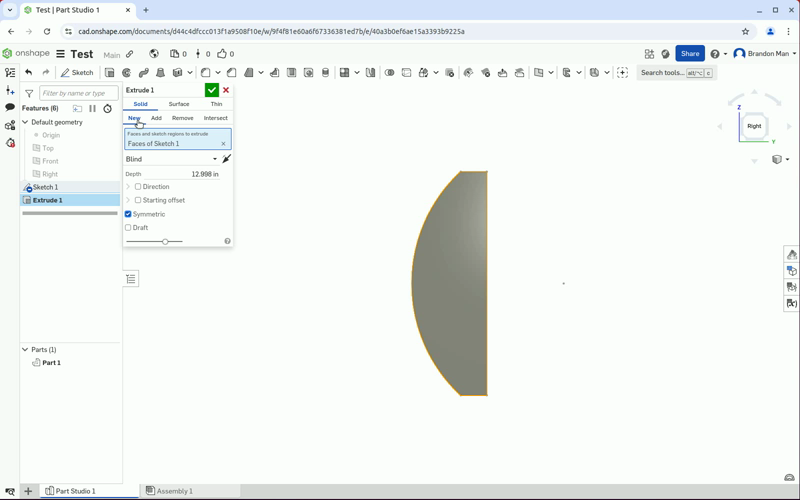
key(enter)
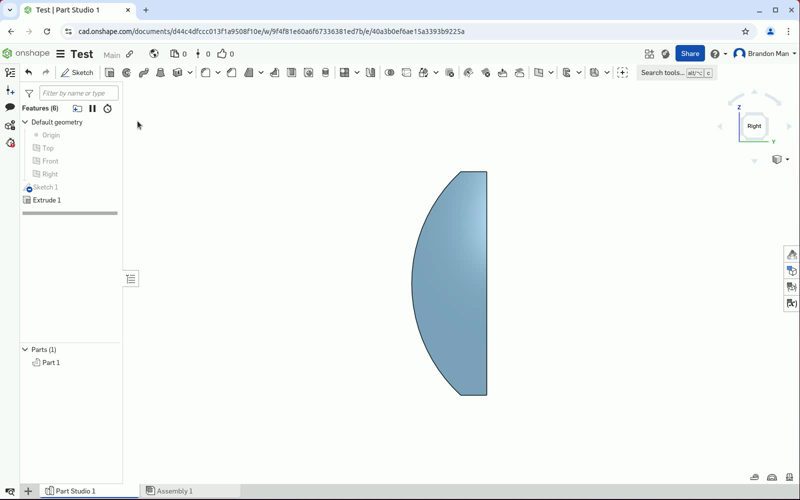
key(shift+h)
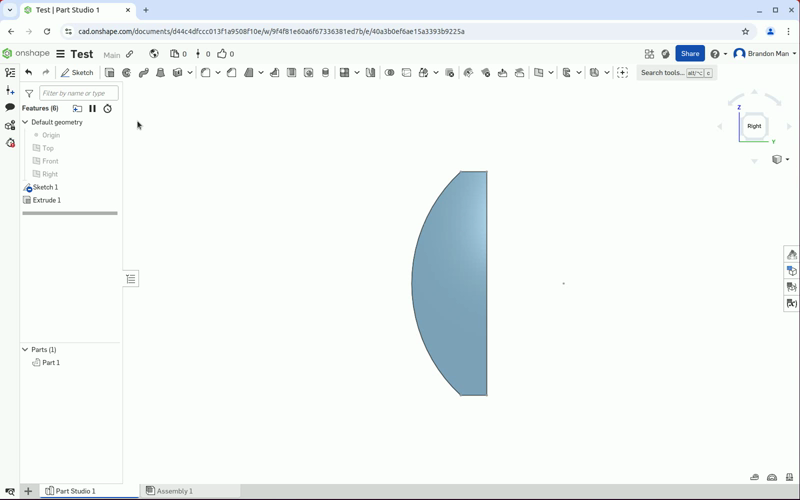
key(shift+h)
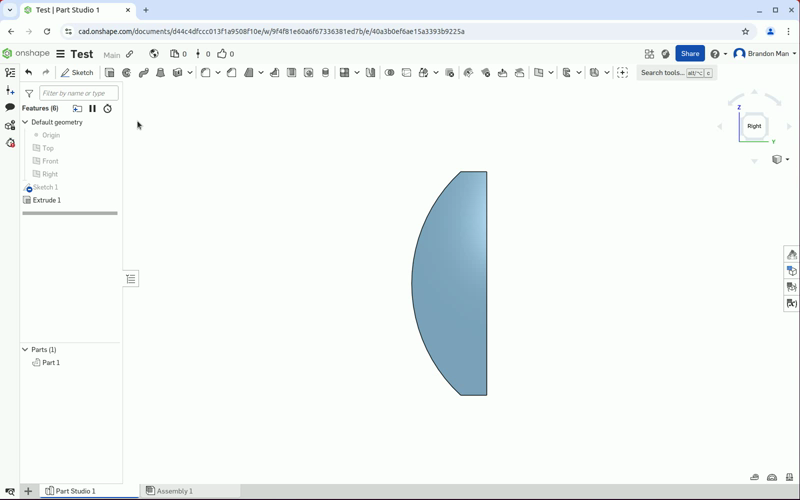
mouse_move(73, 189)
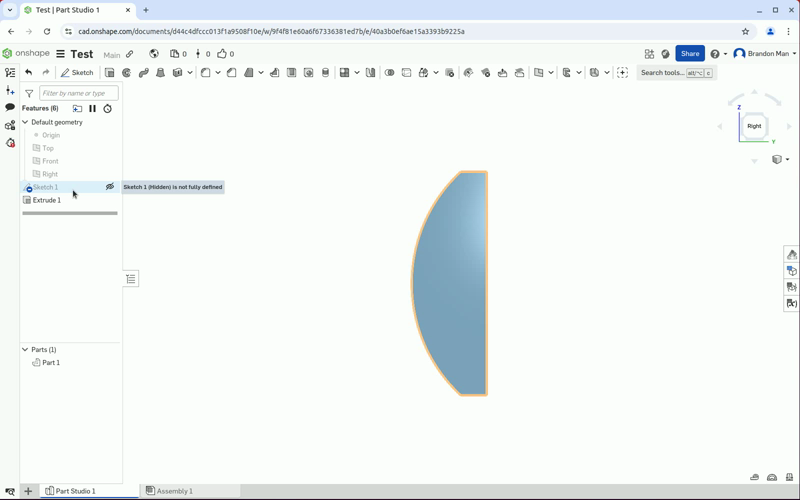
click(73, 189)
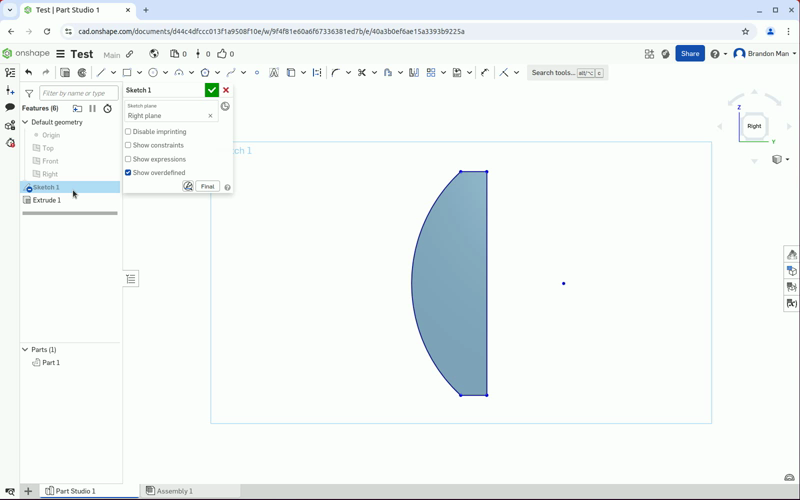
mouse_move(229, 92)
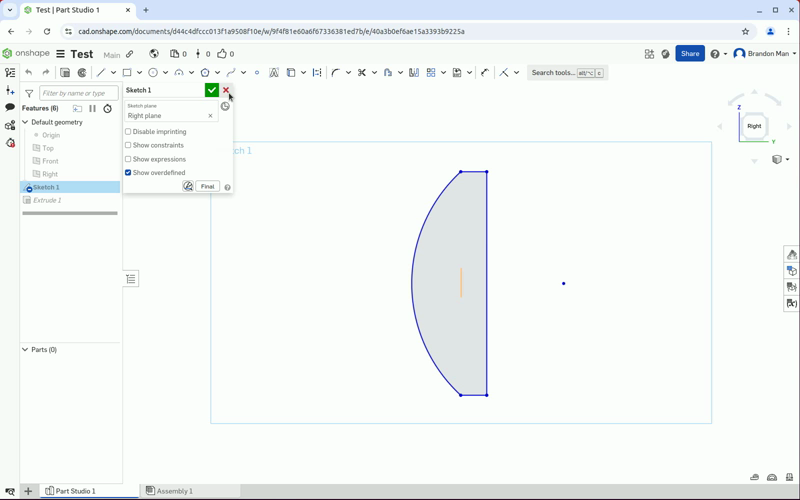
click(229, 92)
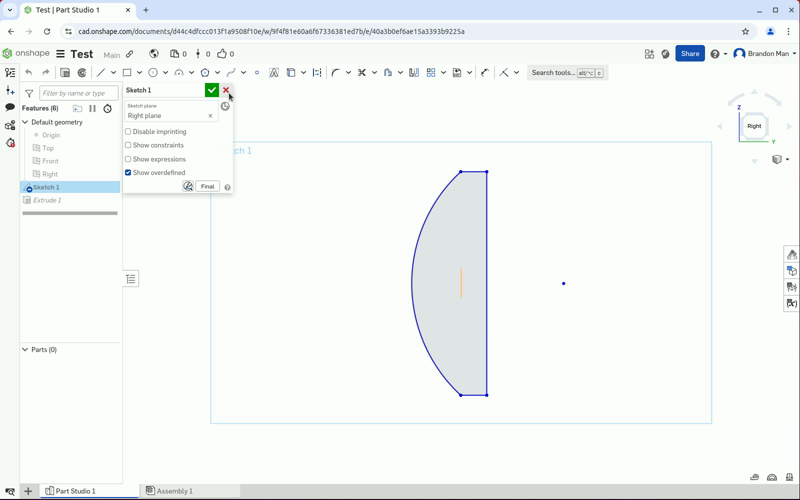
key(shift+s)
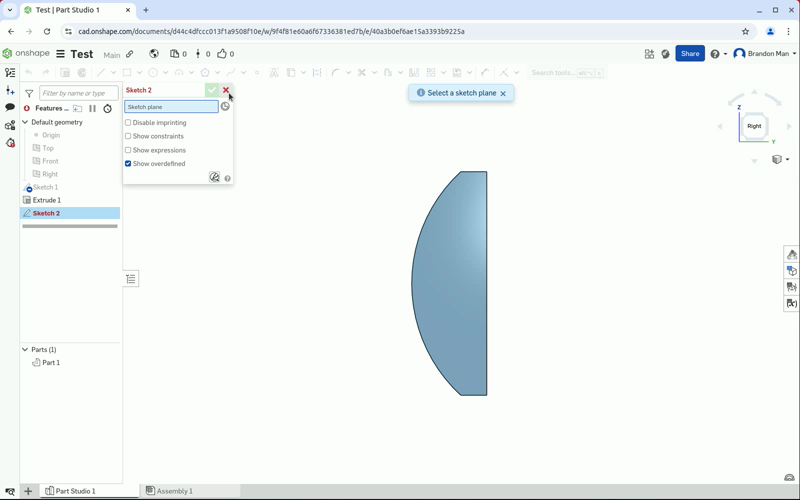
mouse_move(73, 176)
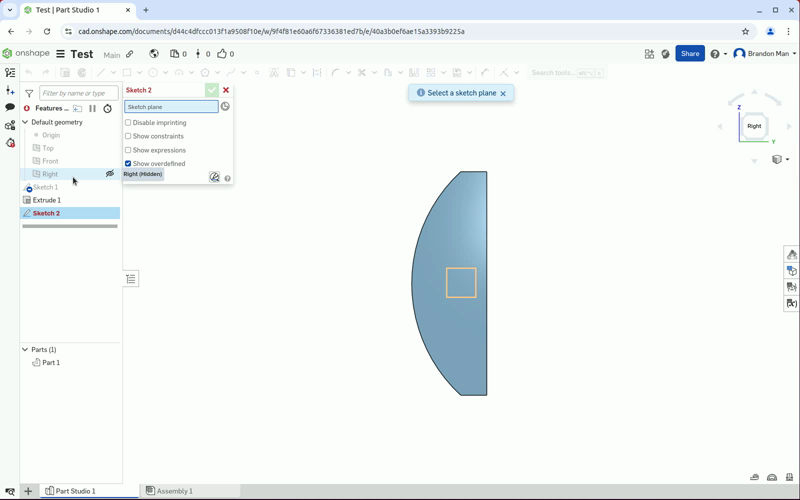
click(73, 176)
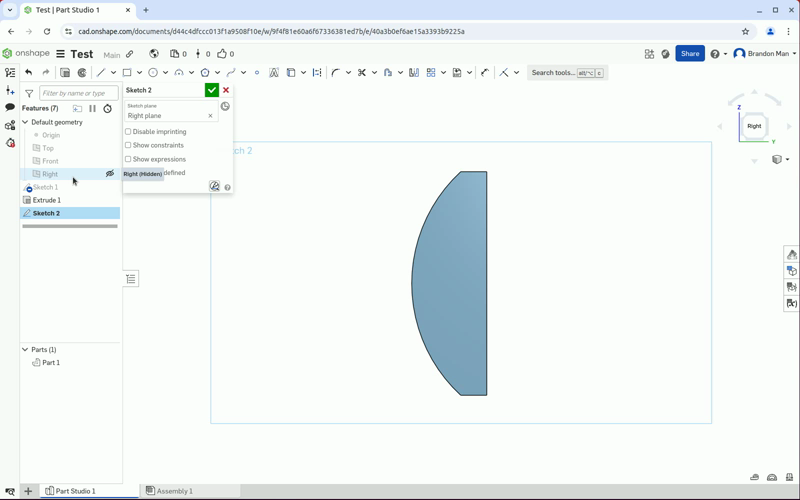
mouse_move(73, 352)
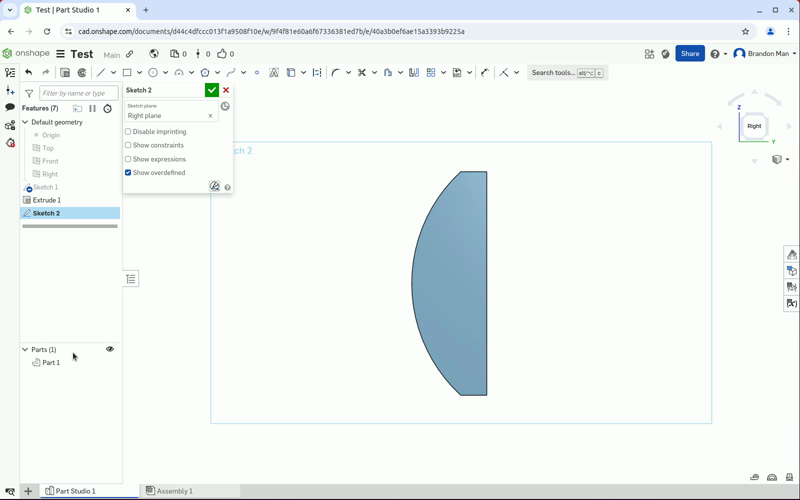
key(y)
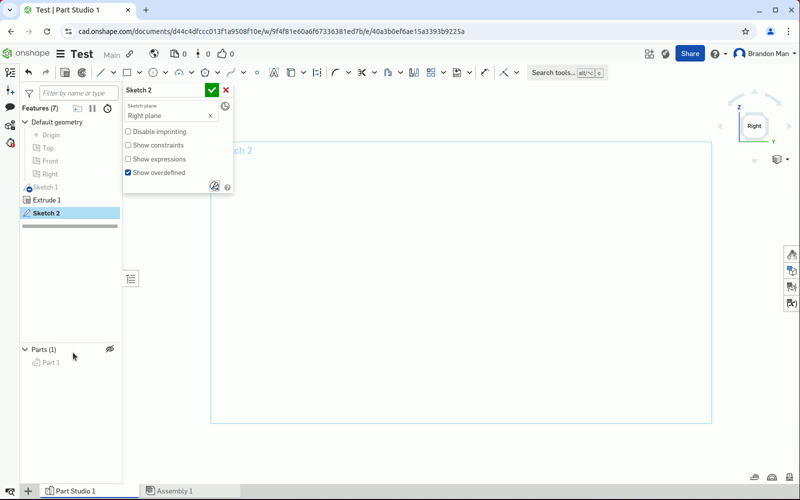
key(l)
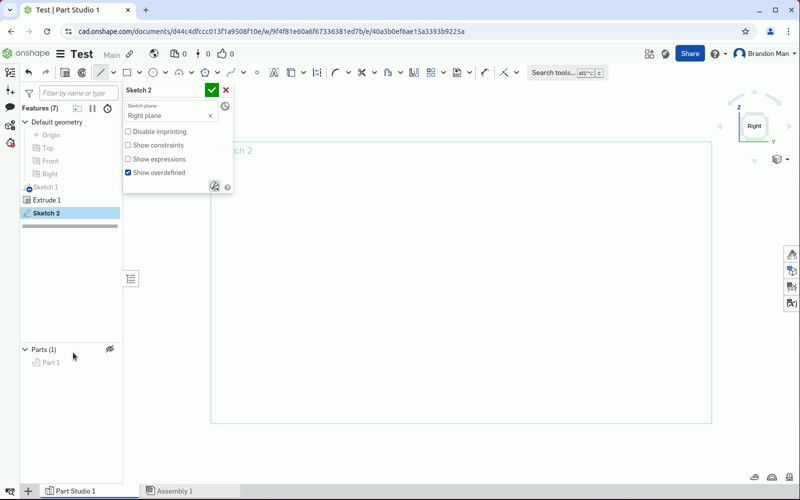
key_down(shift)
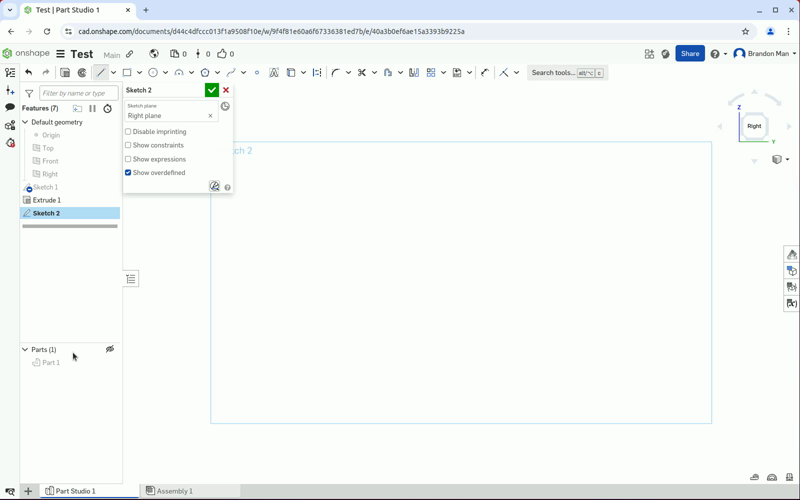
mouse_move(487, 381)
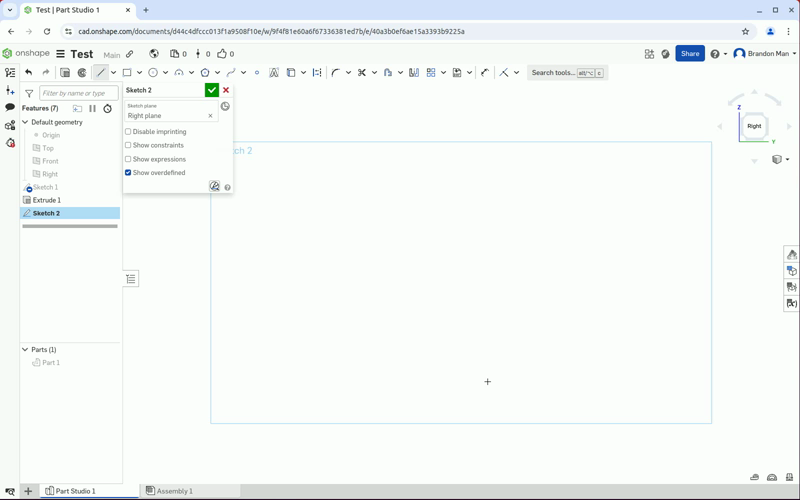
click(487, 381)
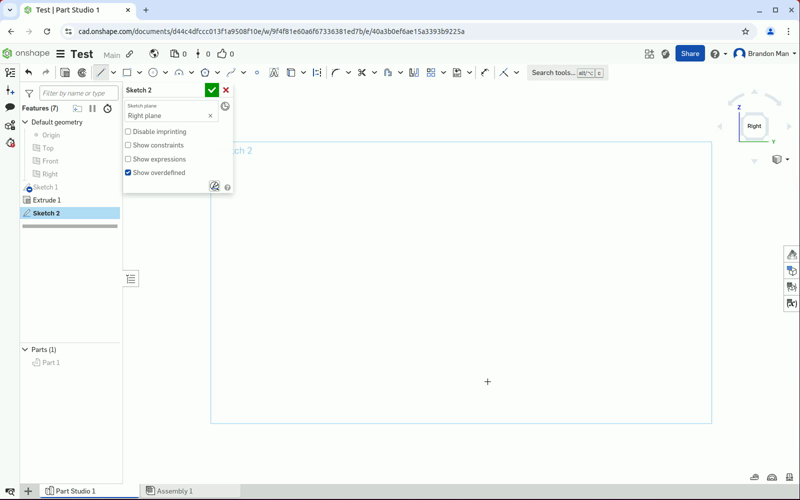
key_up(shift)
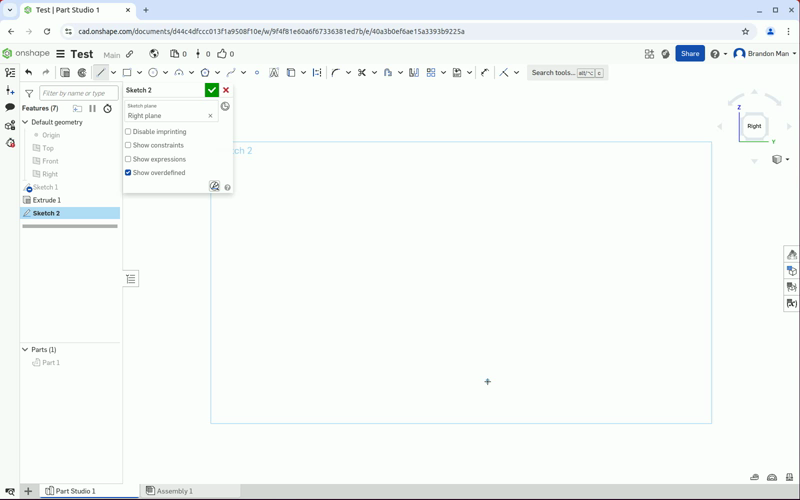
key_down(shift)
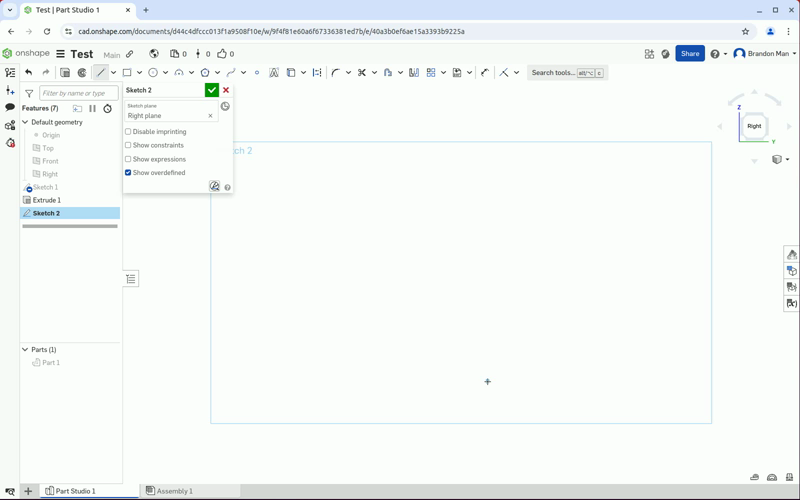
mouse_move(487, 184)
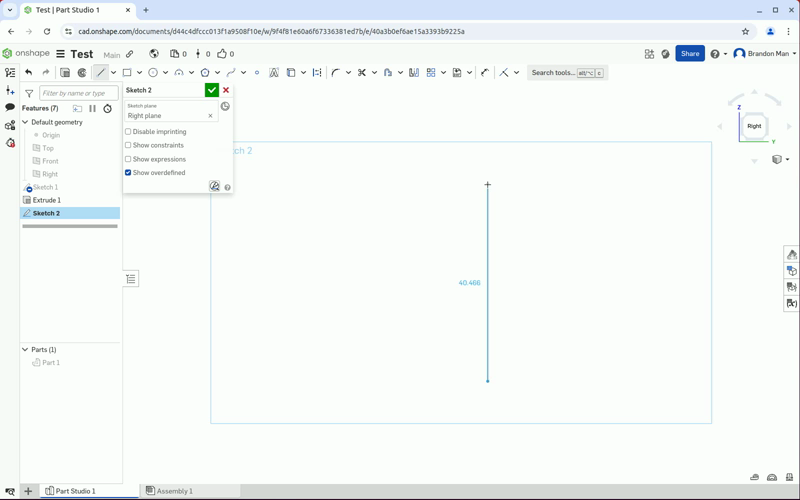
click(487, 184)
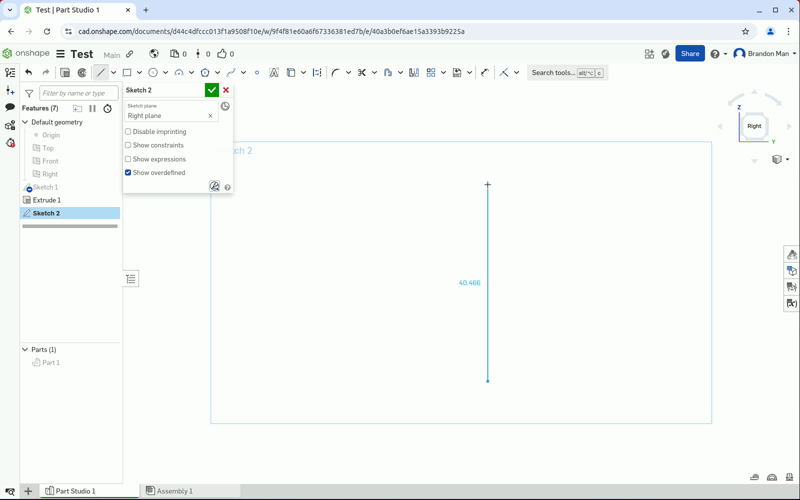
key_up(shift)
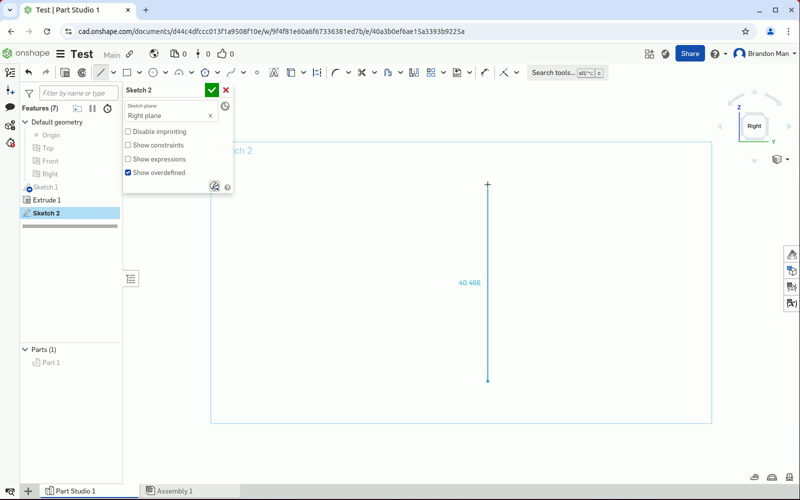
key(esc)
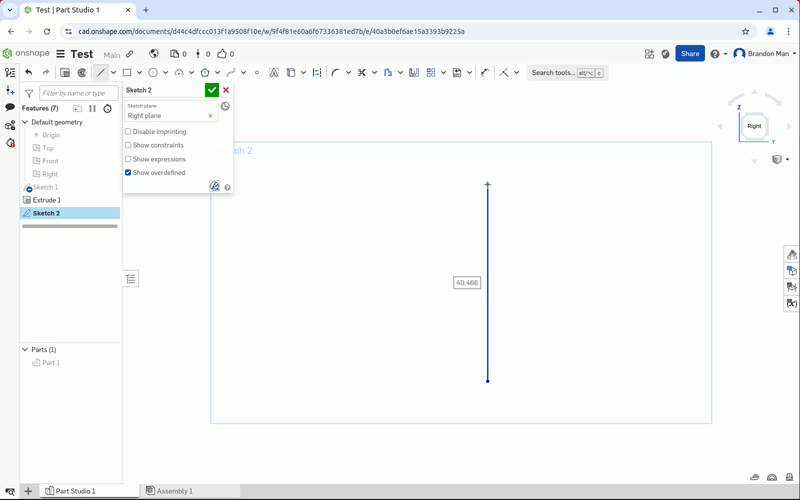
key(a)
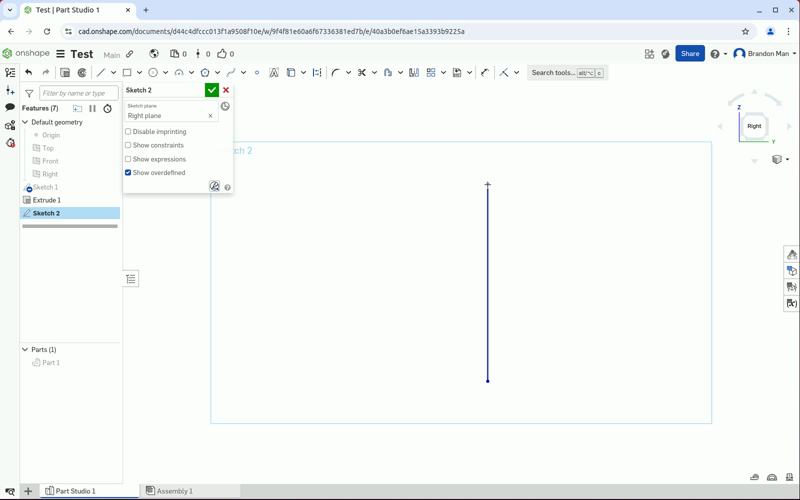
mouse_move(487, 184)
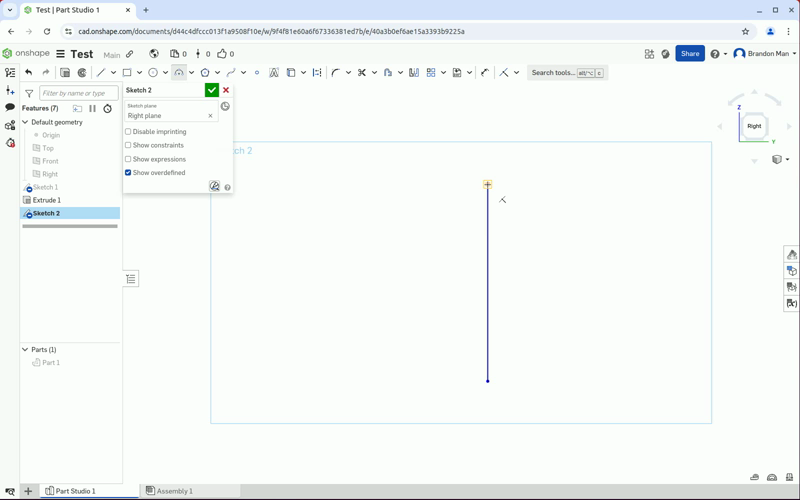
click(487, 184)
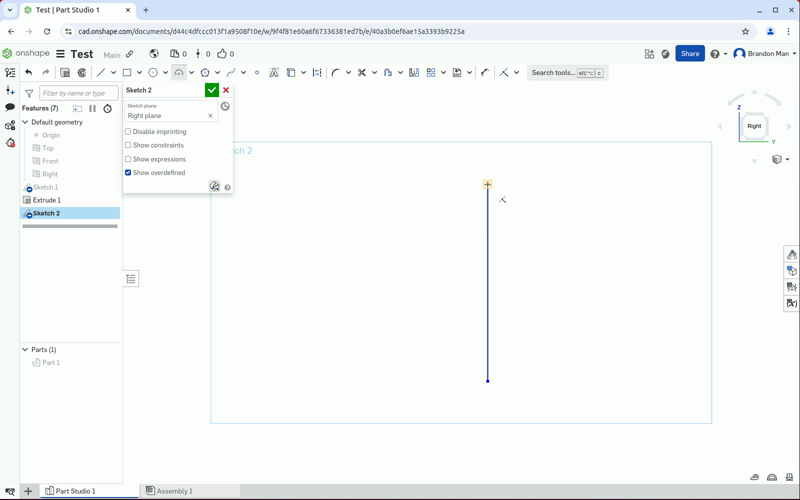
mouse_move(487, 381)
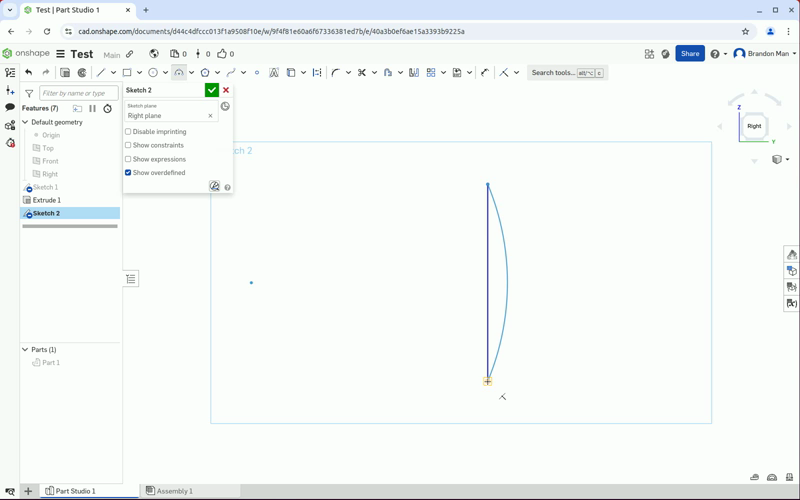
click(487, 381)
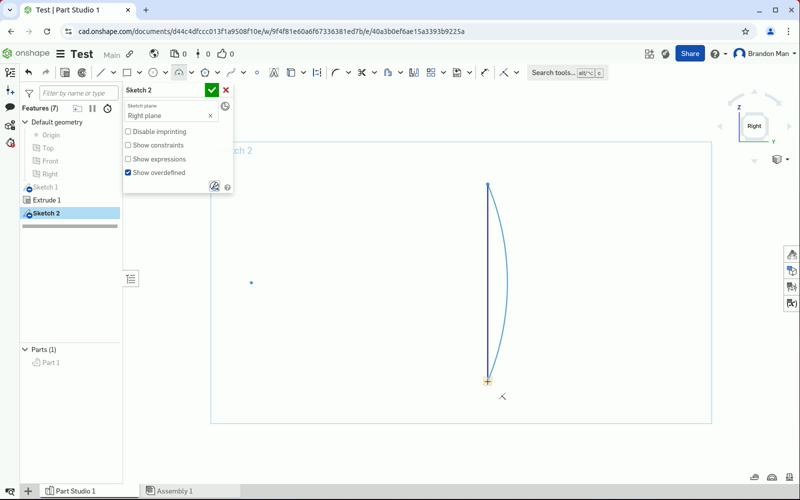
key_down(shift)
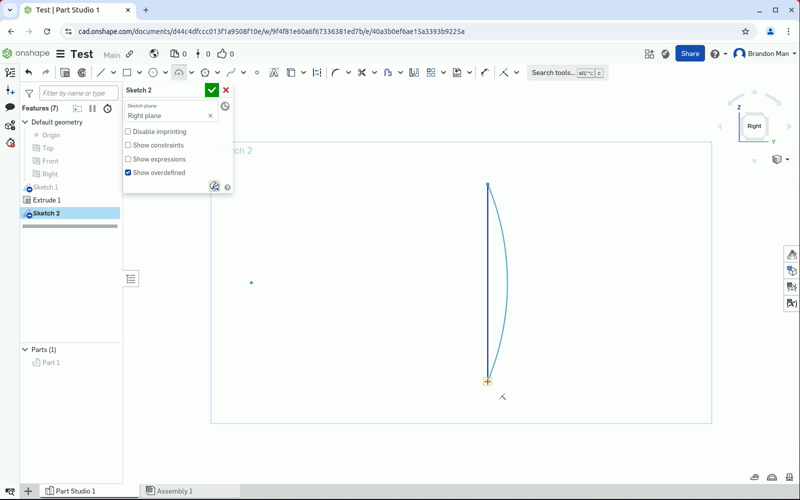
mouse_move(428, 282)
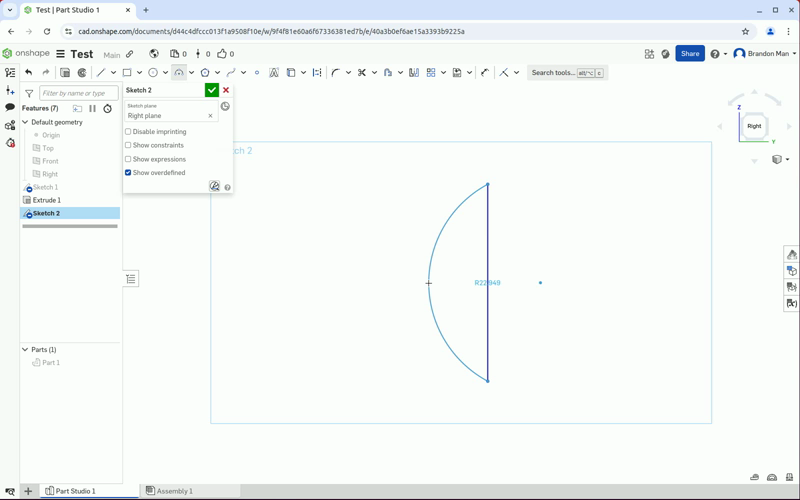
click(428, 282)
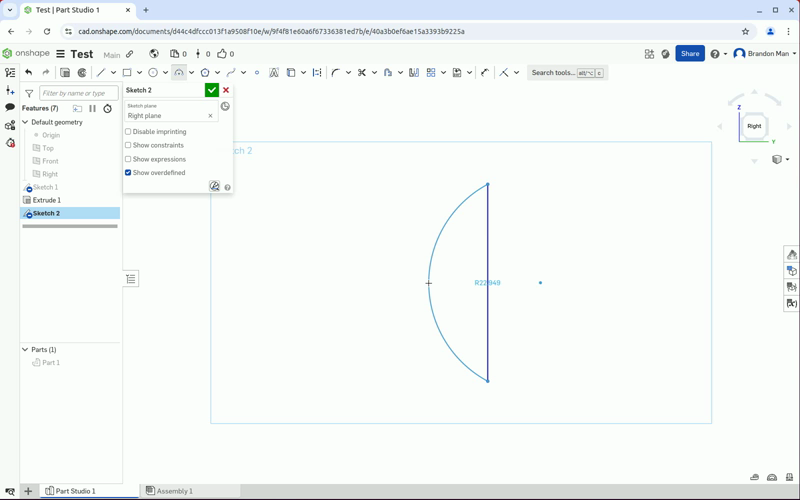
key_up(shift)
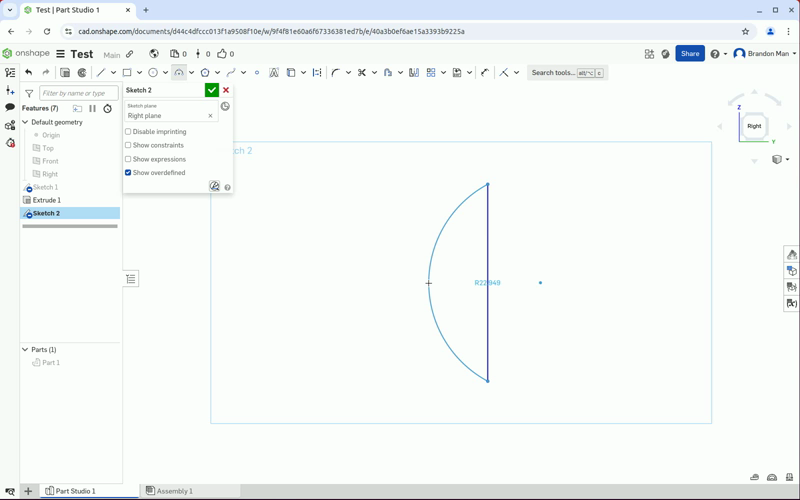
key(esc)
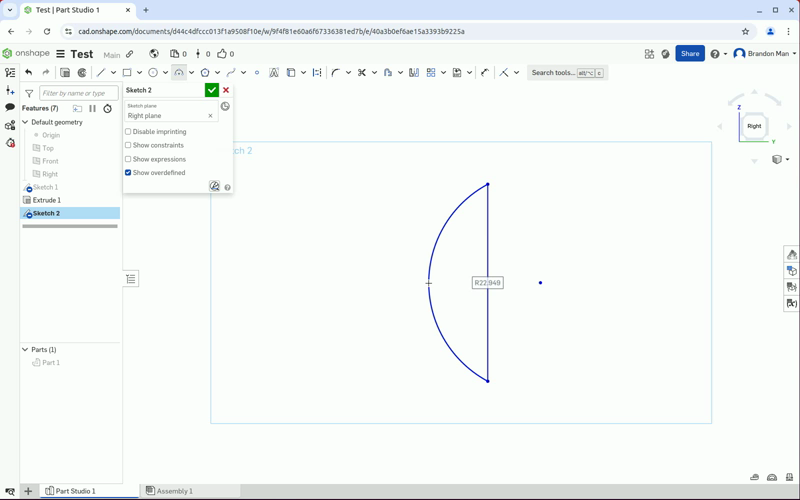
mouse_move(461, 302)
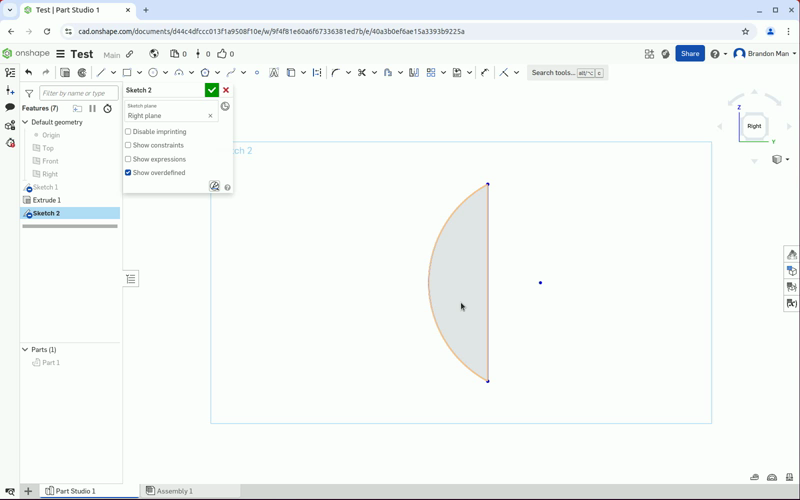
click(461, 302)
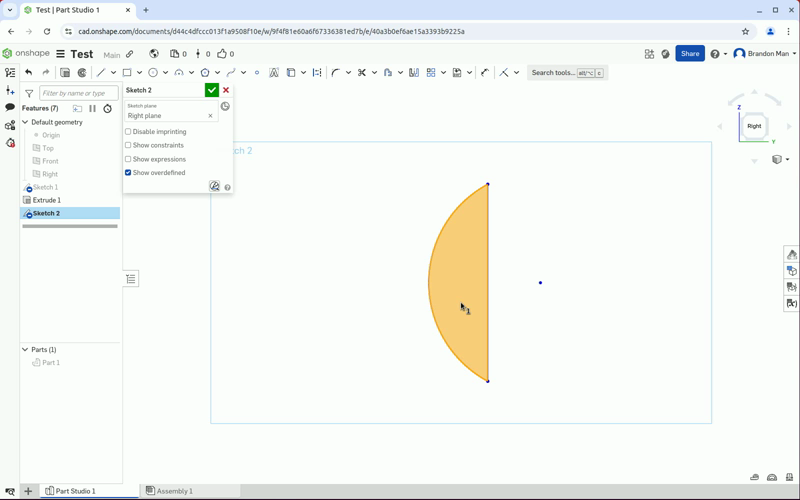
mouse_move(73, 352)
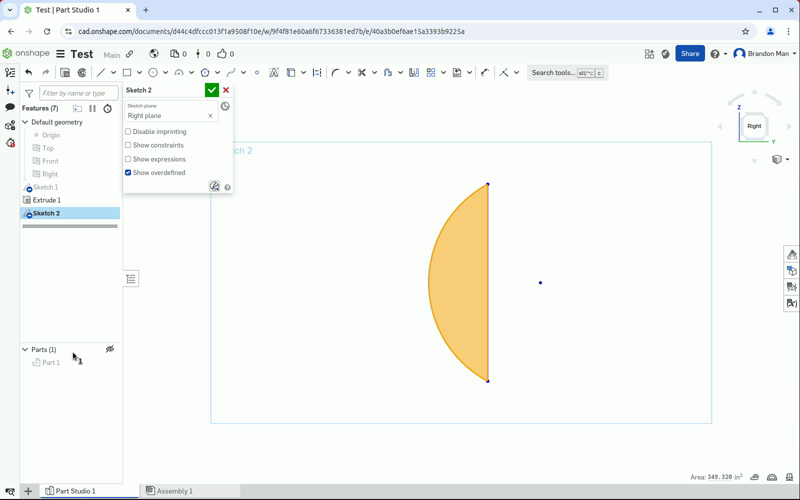
key(shift+y)
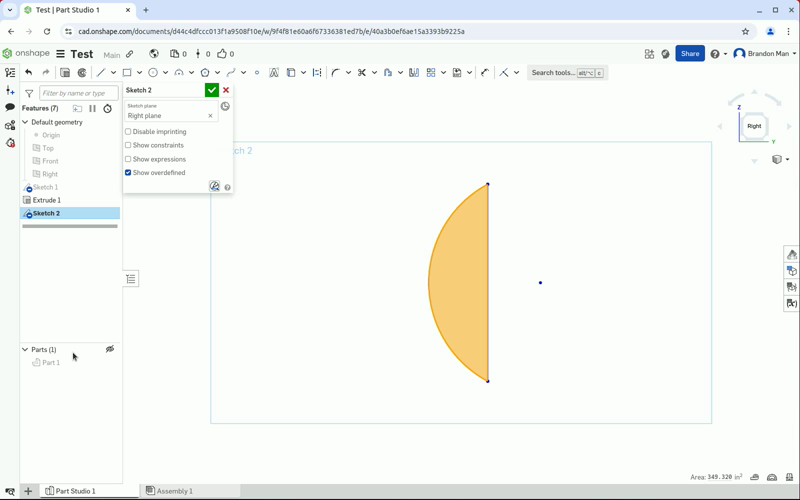
key(shift+e)
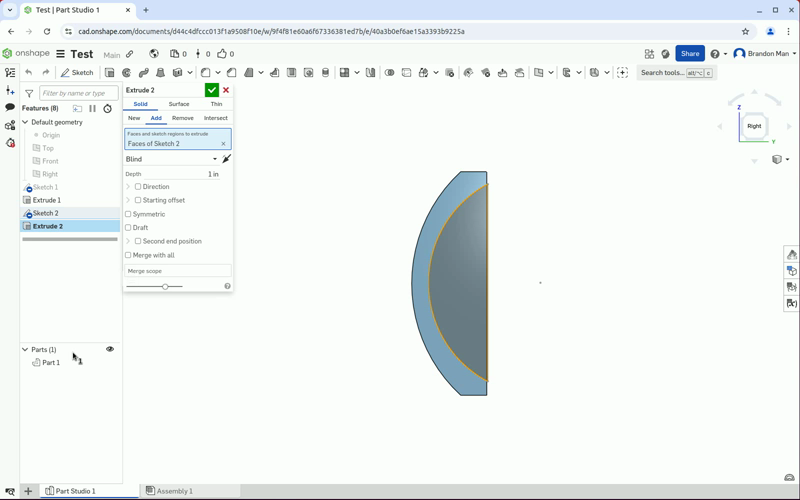
mouse_move(143, 106)
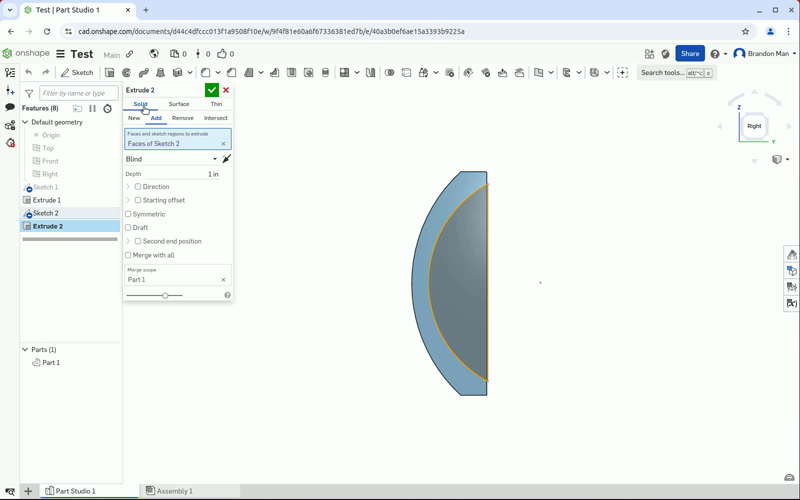
click(143, 106)
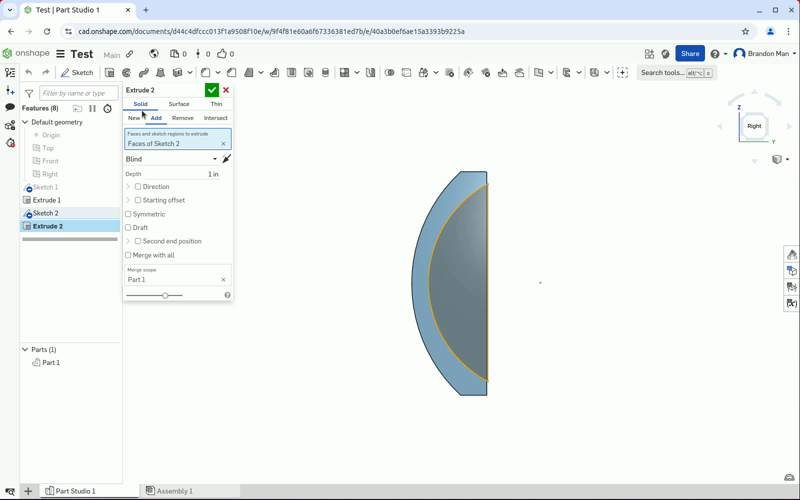
mouse_move(137, 120)
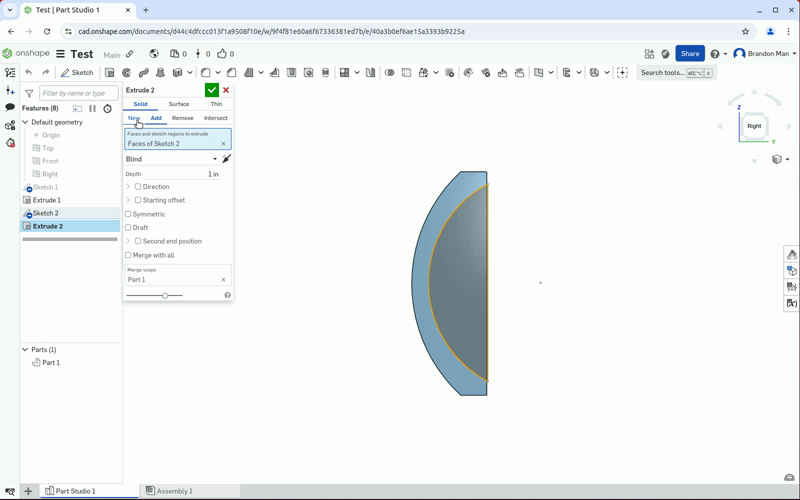
click(137, 120)
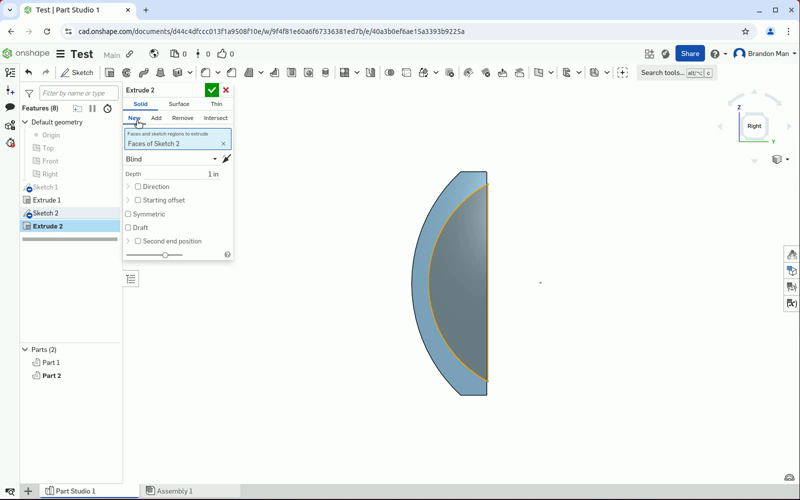
key(tab, 4)
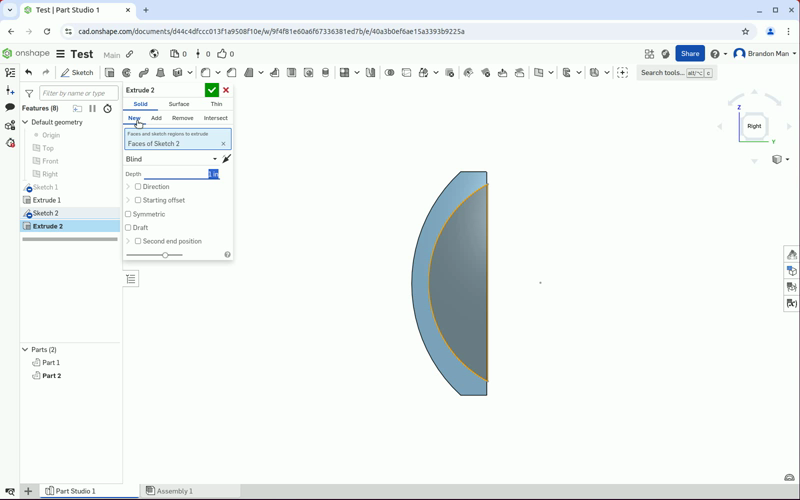
text(12.998)
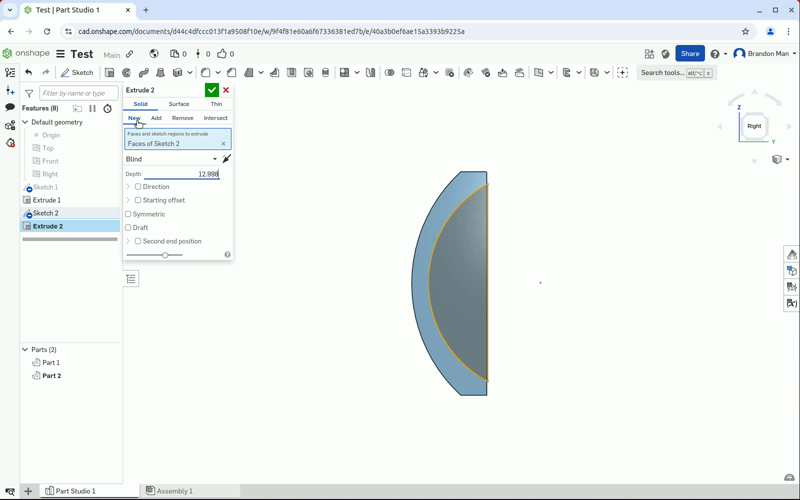
key(tab, 3)
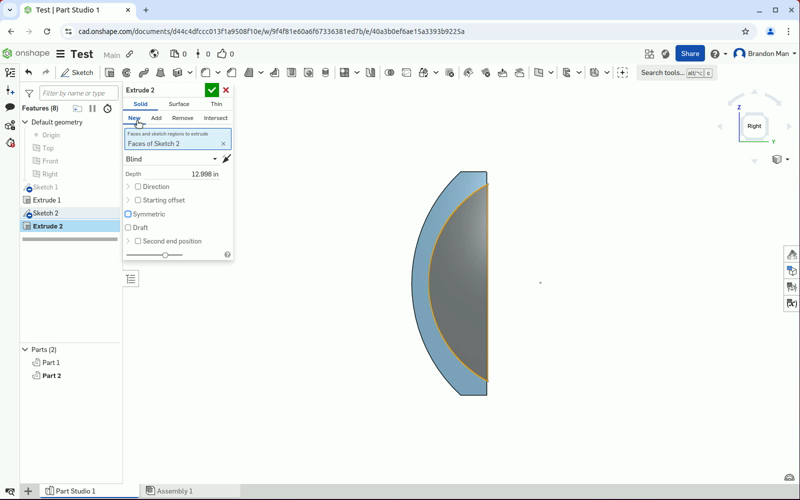
key(space)
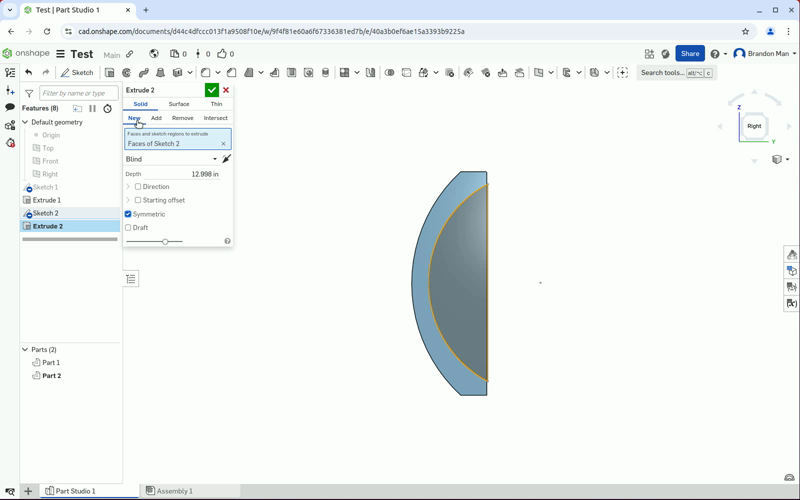
key(enter)
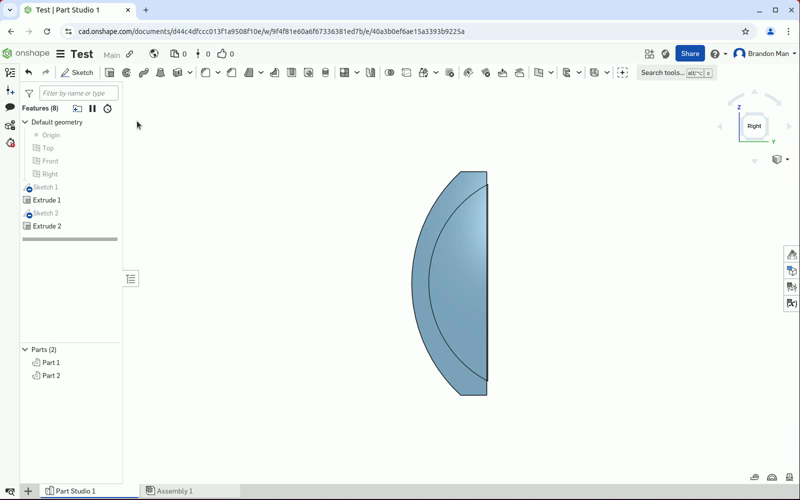
key(shift+h)
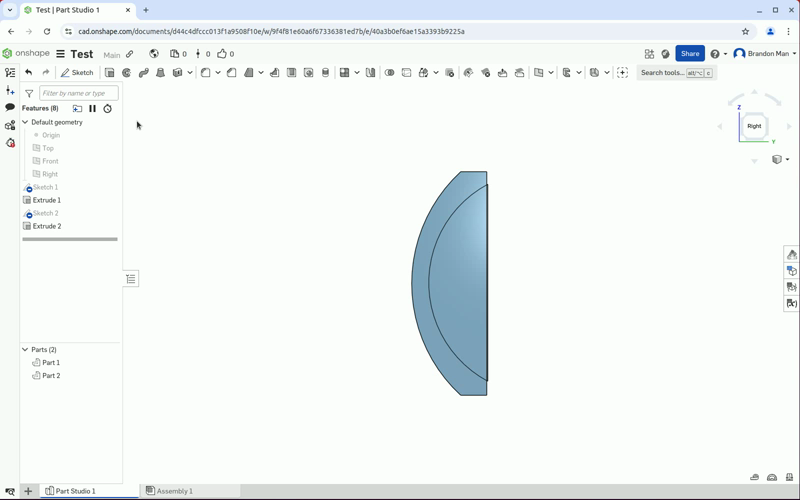
key(shift+h)
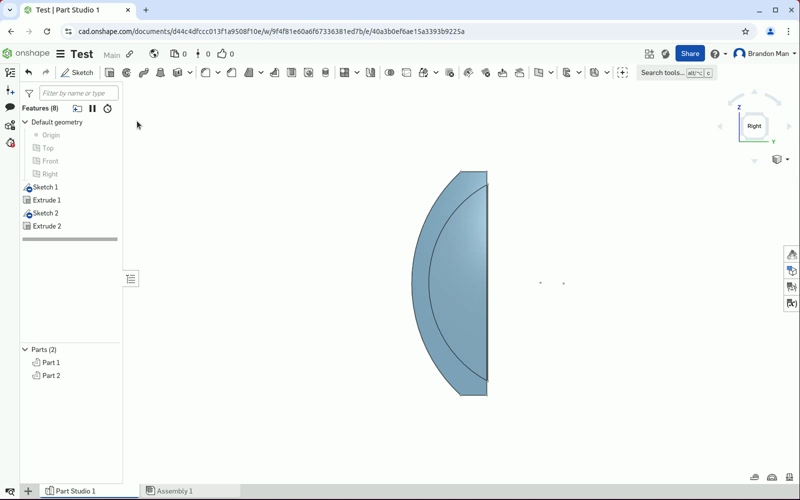
key(shift+7)
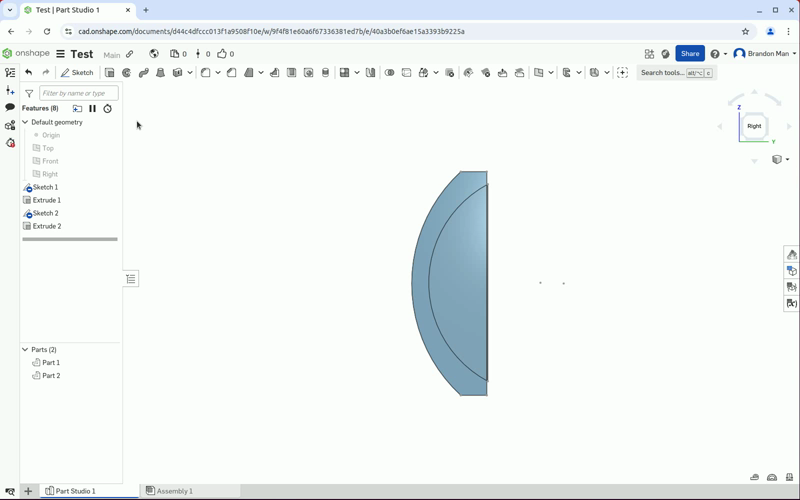
key(right, 2)
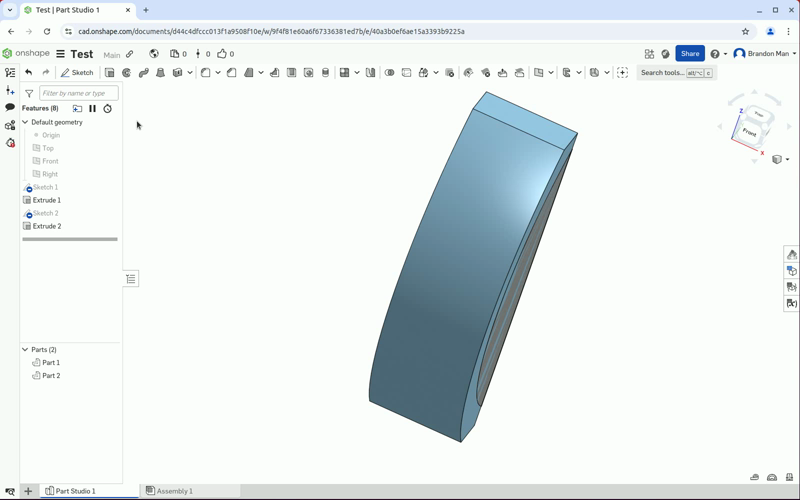
key(down, 2)
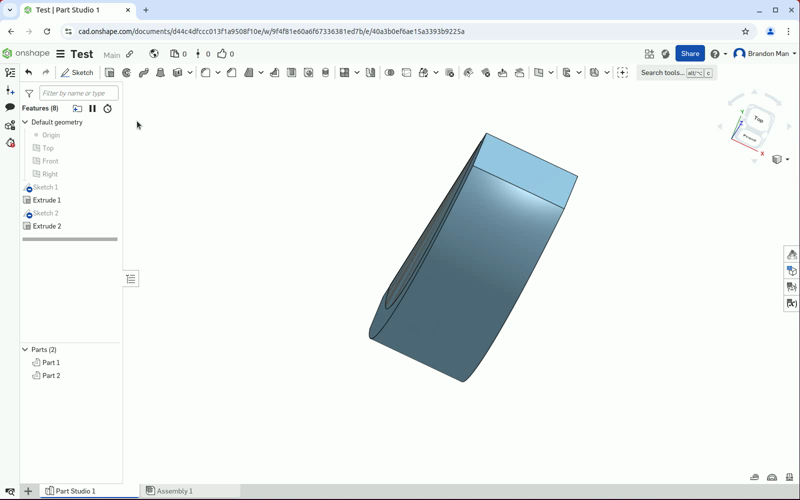
key(up, 2)
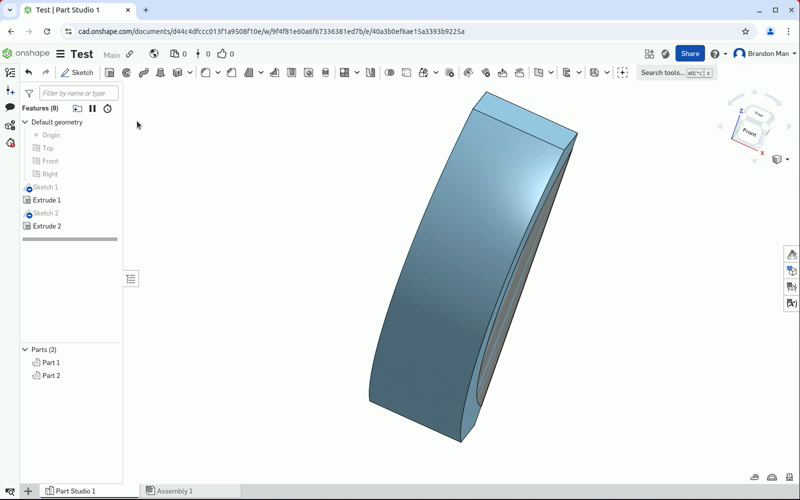
key(left, 2)
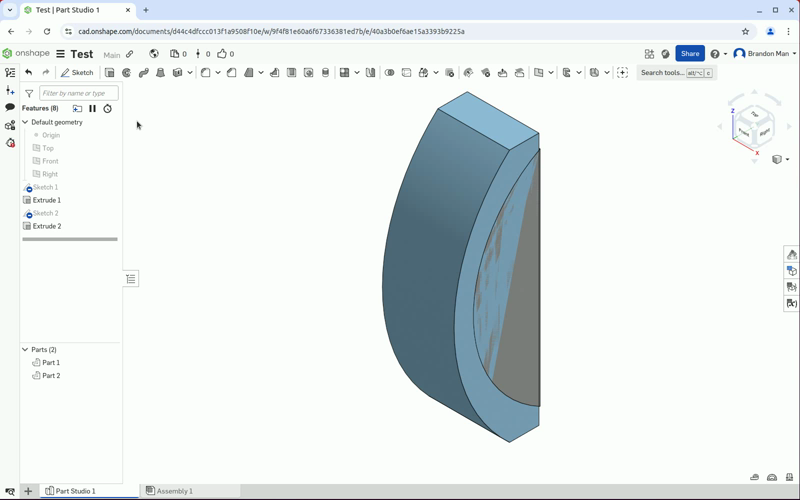
mouse_move(73, 189)
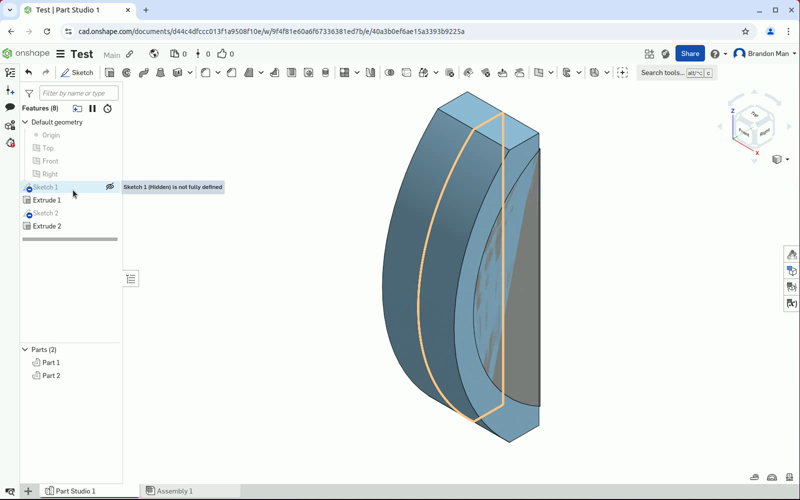
click(73, 189)